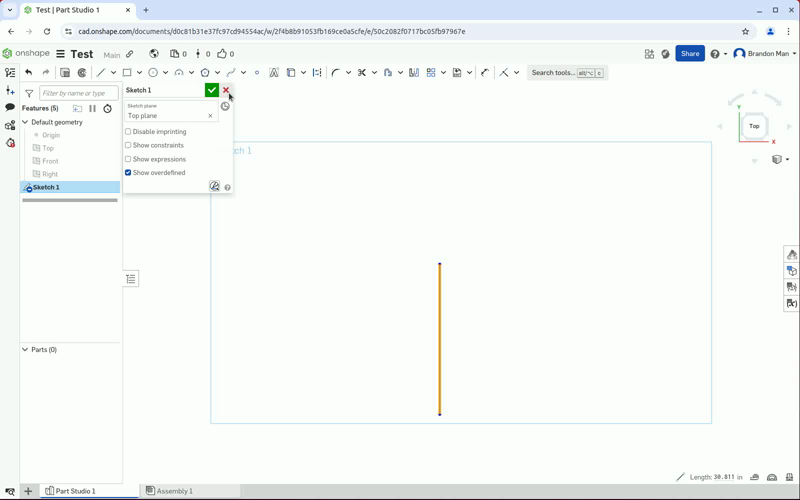
key(shift+h)
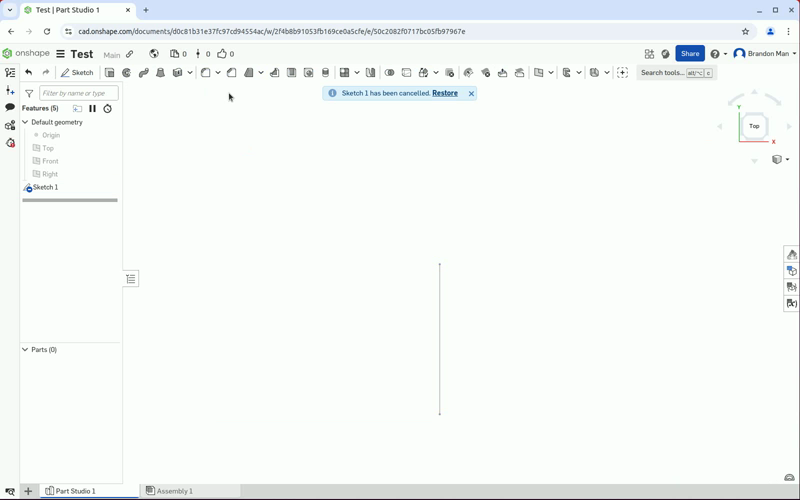
key(shift+s)
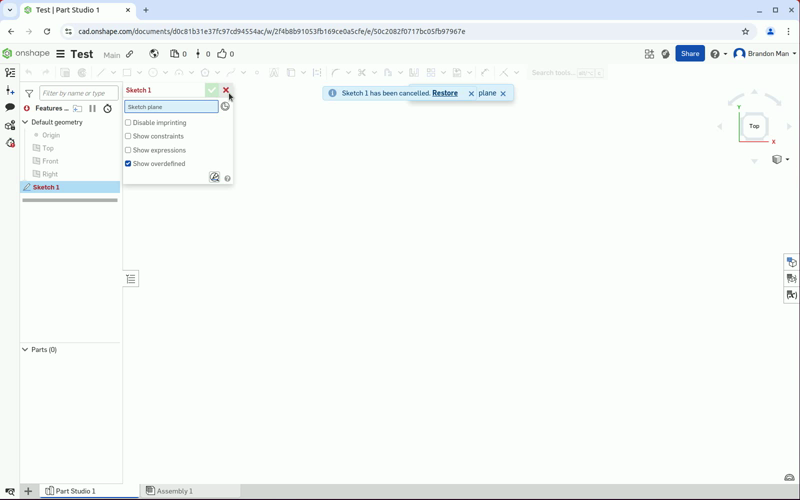
mouse_move(73, 150)
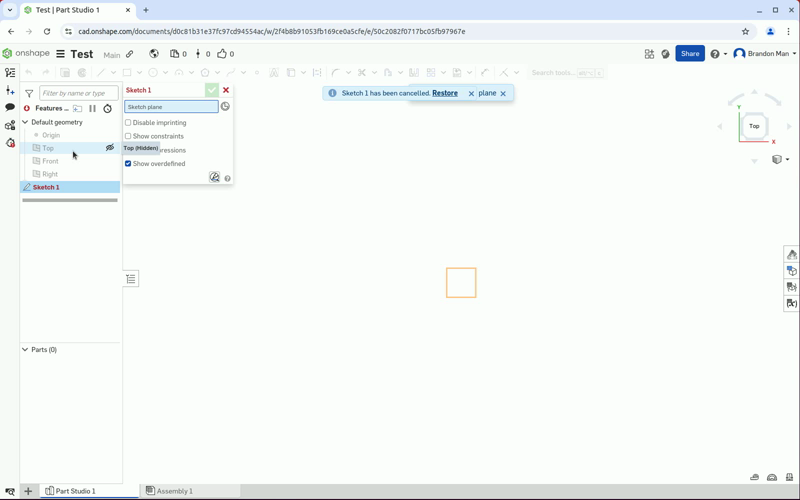
click(73, 150)
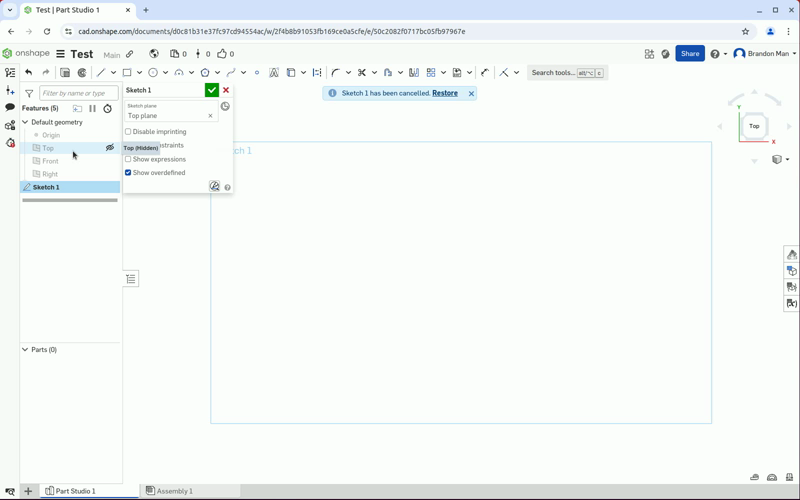
mouse_move(73, 352)
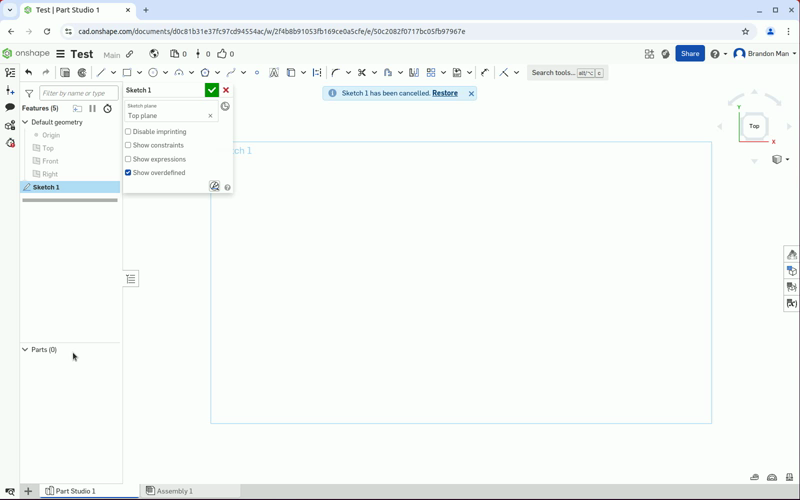
key(y)
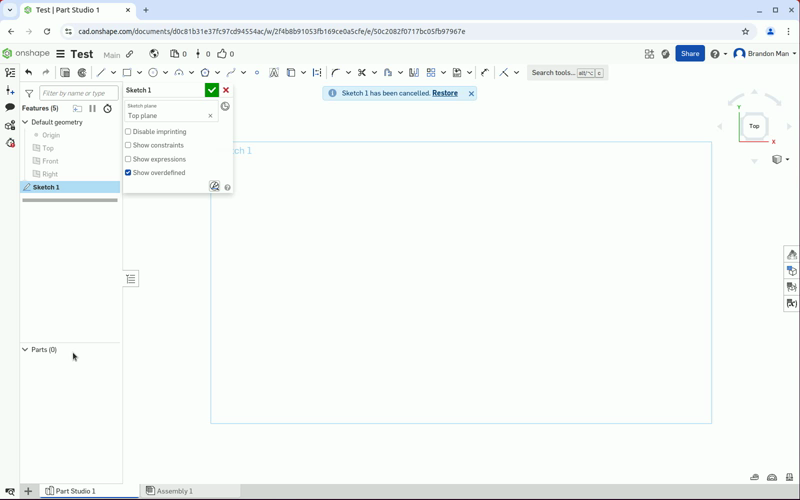
key(l)
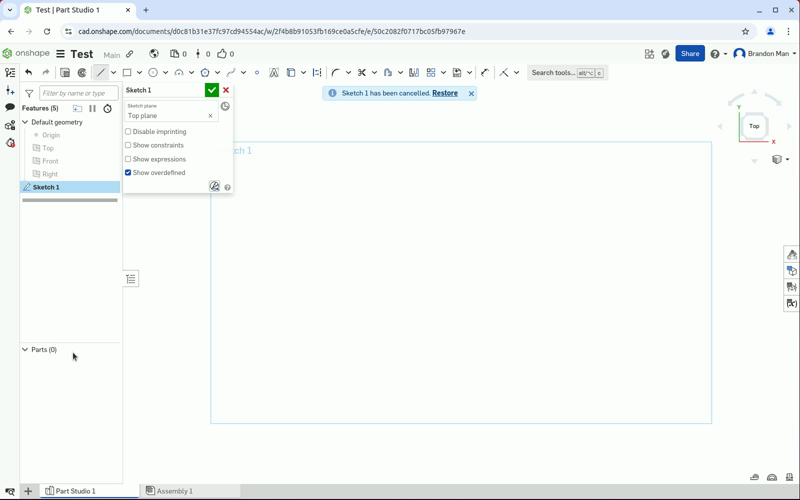
key_down(shift)
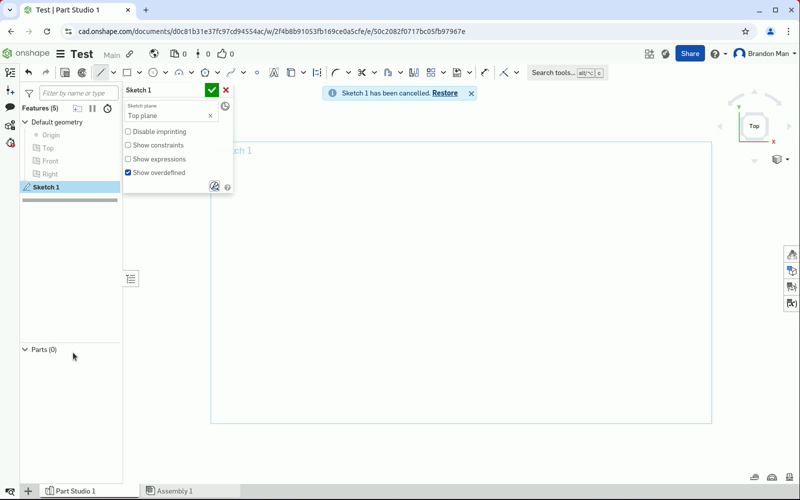
mouse_move(460, 282)
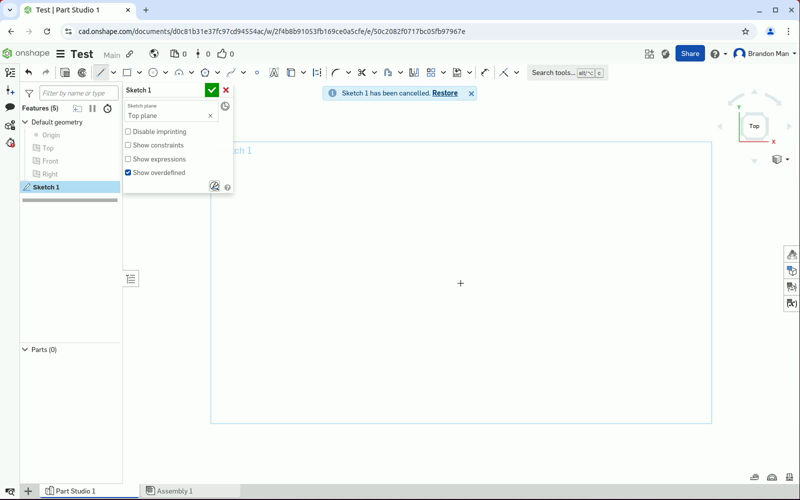
click(460, 282)
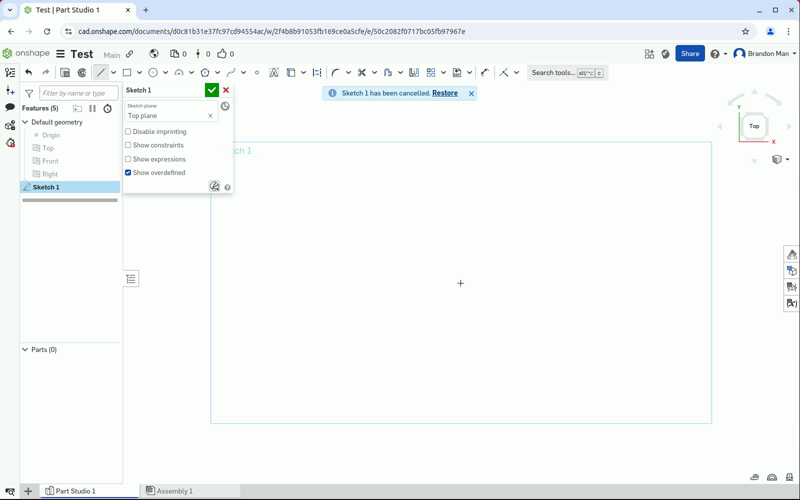
key_up(shift)
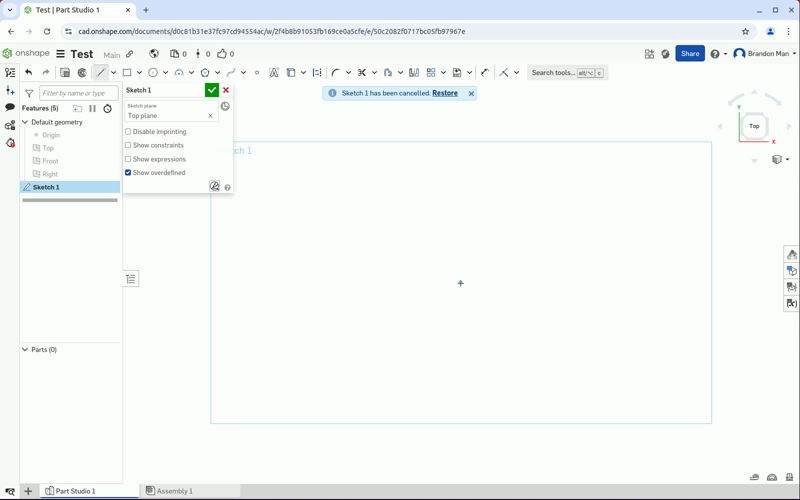
key_down(shift)
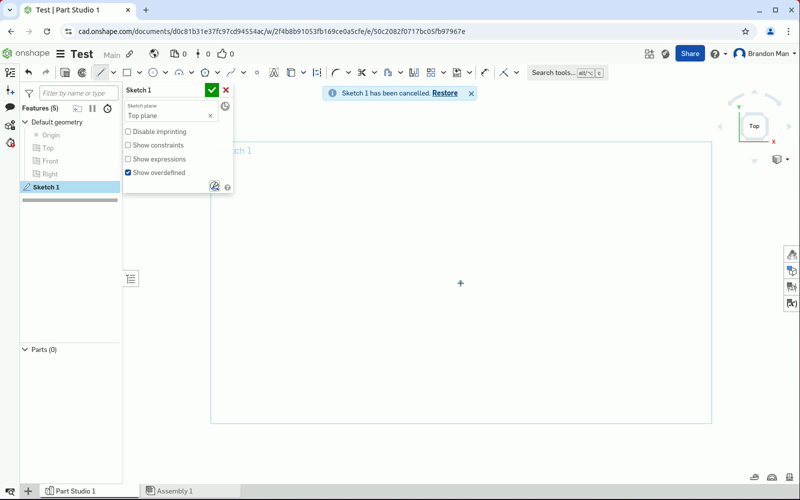
mouse_move(535, 282)
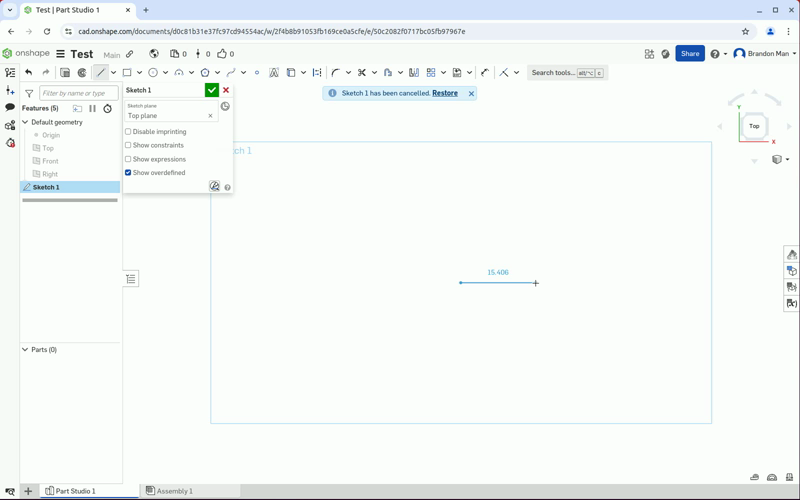
click(535, 282)
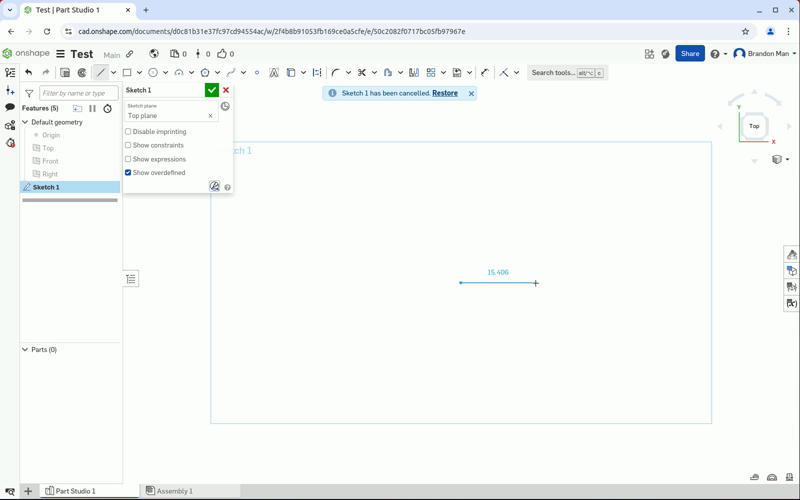
key_up(shift)
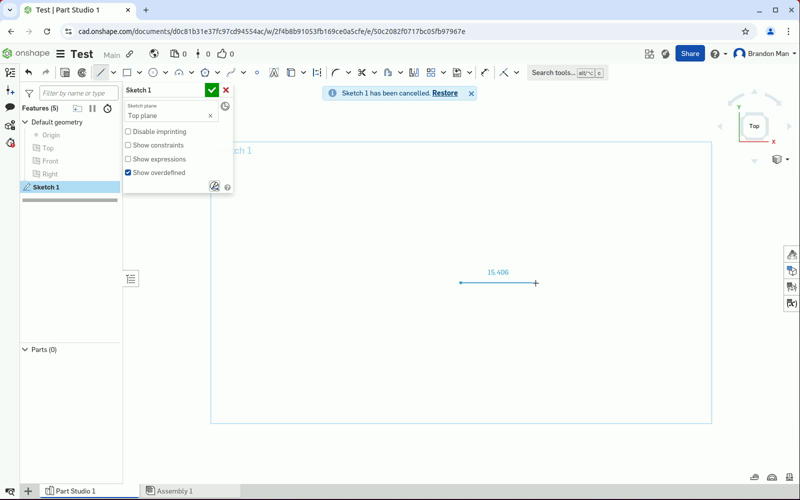
key_down(shift)
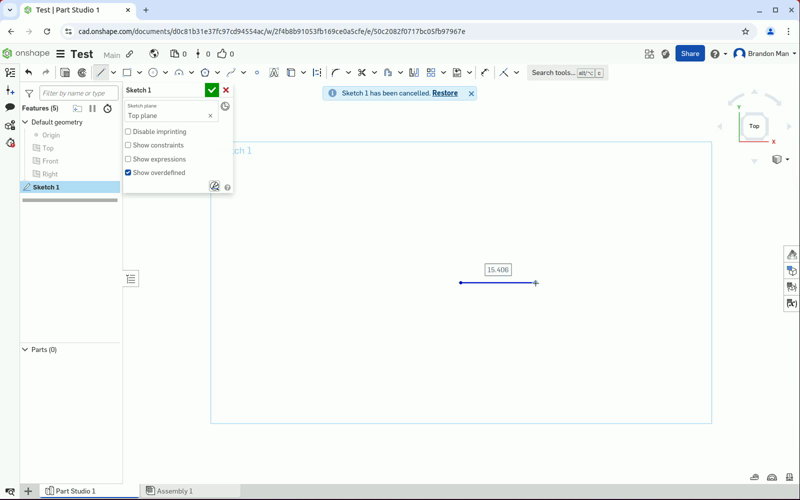
mouse_move(535, 170)
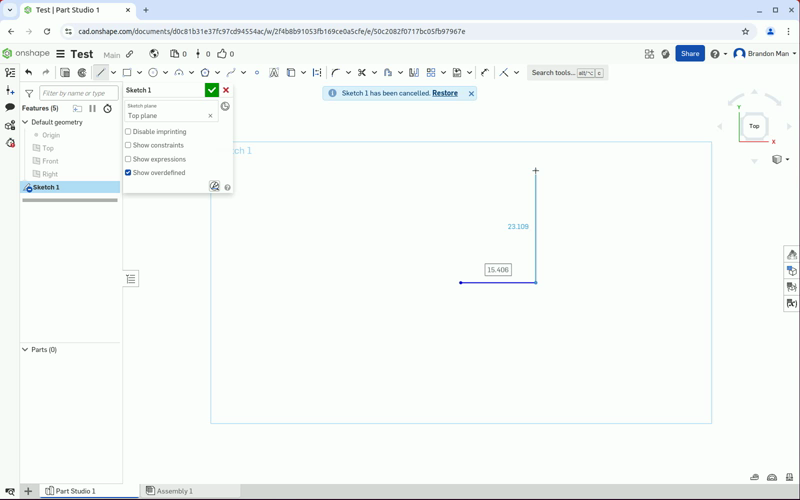
click(535, 170)
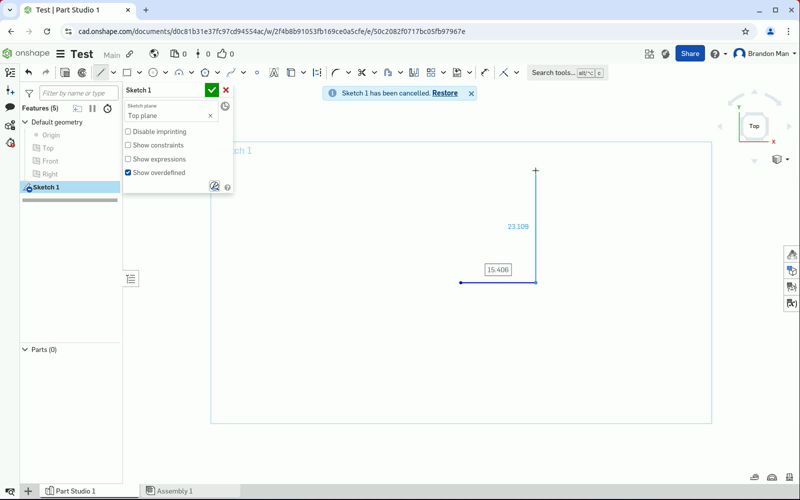
key_up(shift)
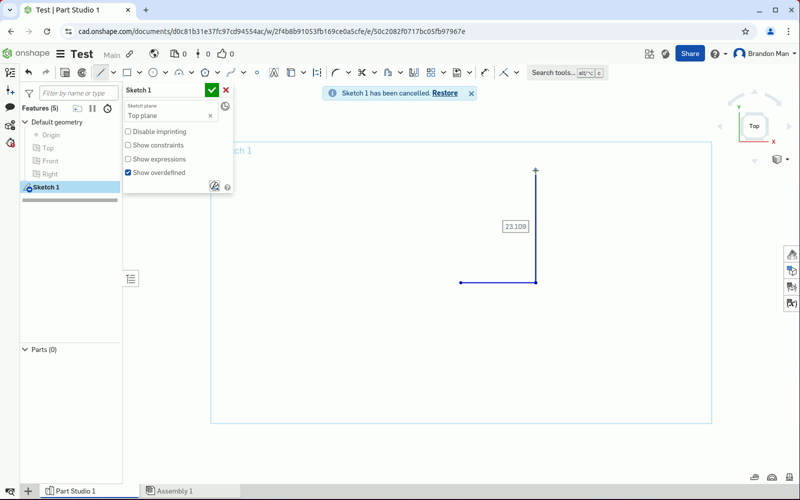
key_down(shift)
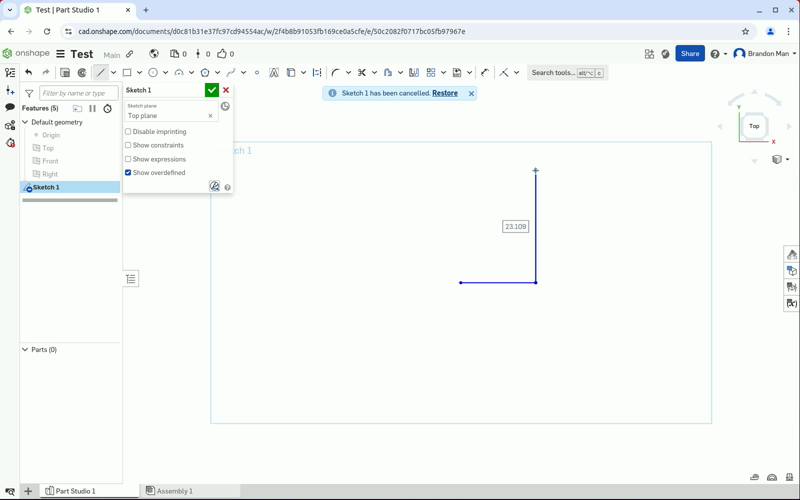
mouse_move(460, 170)
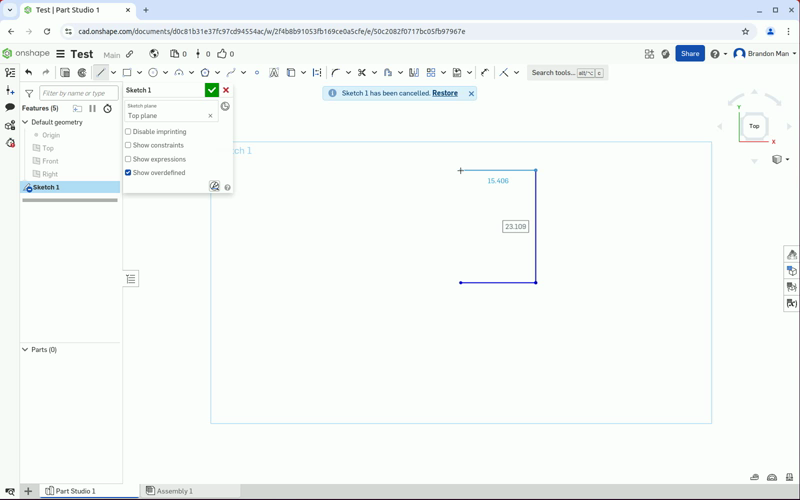
click(460, 170)
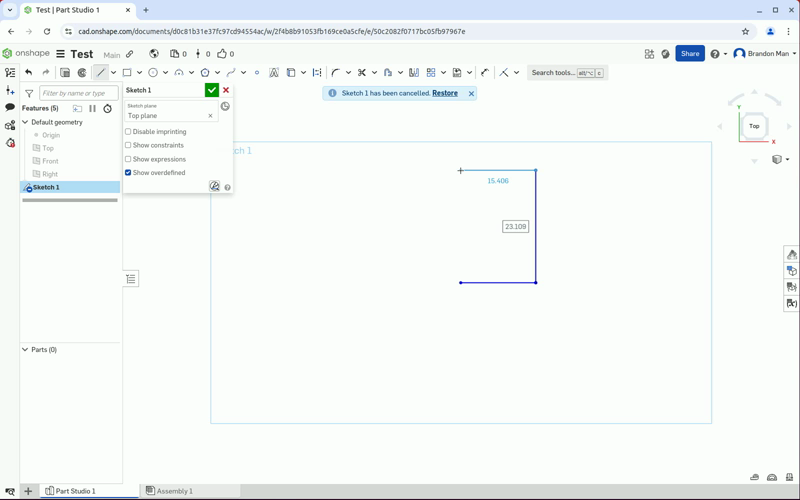
key_up(shift)
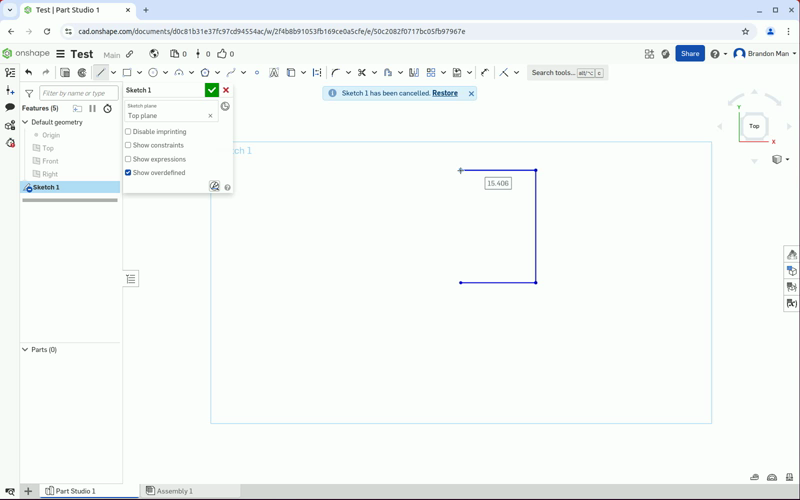
key_down(shift)
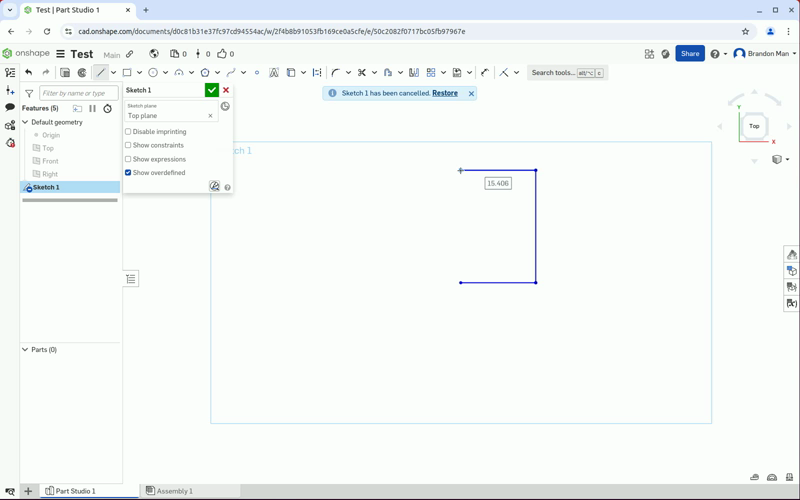
mouse_move(460, 282)
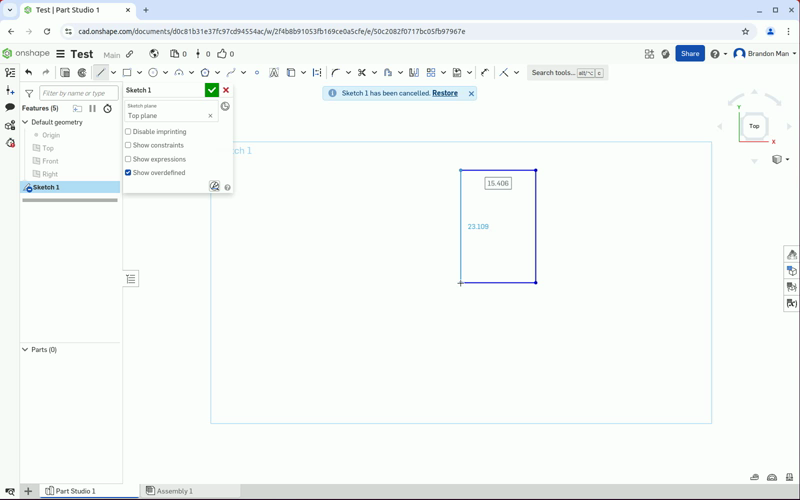
key_up(shift)
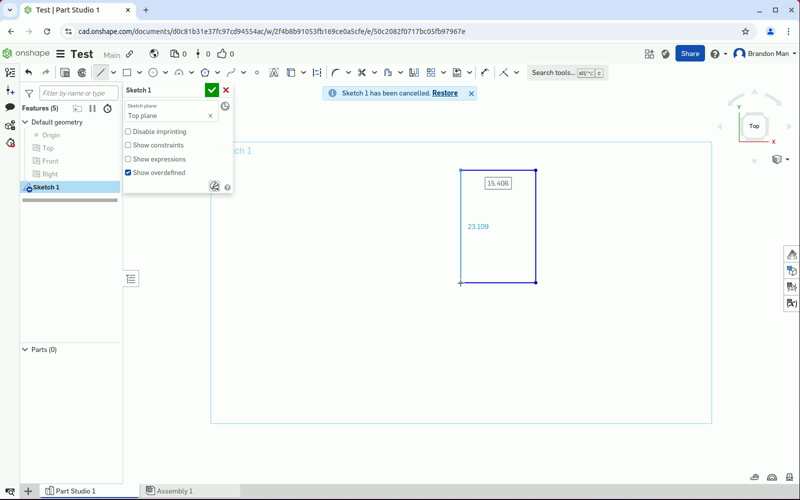
click(460, 282)
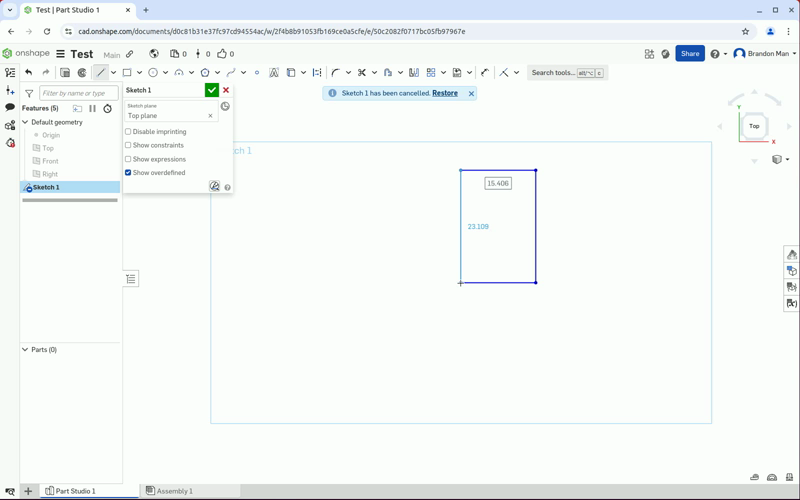
key(esc)
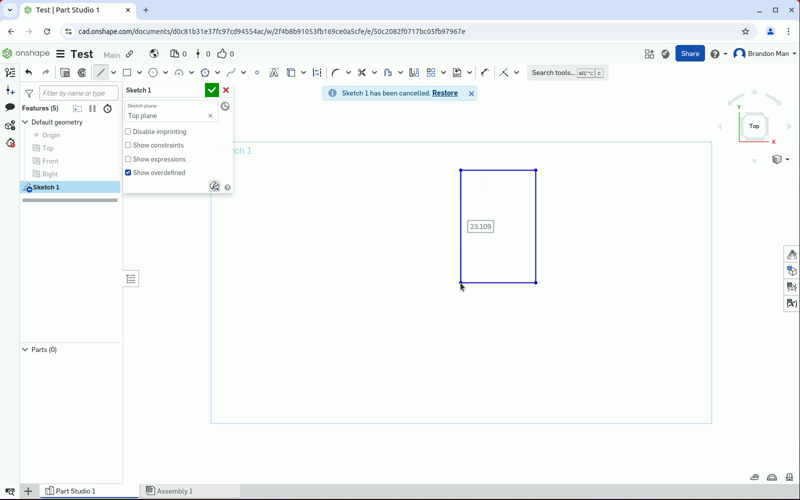
mouse_move(488, 256)
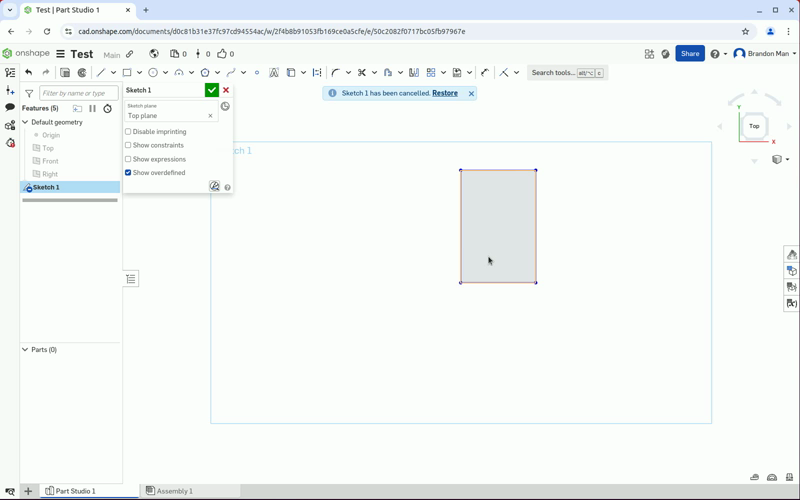
click(488, 256)
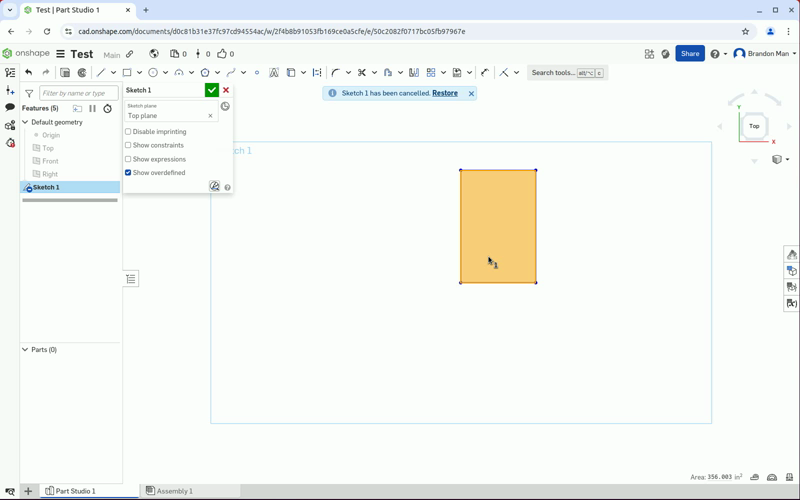
mouse_move(73, 352)
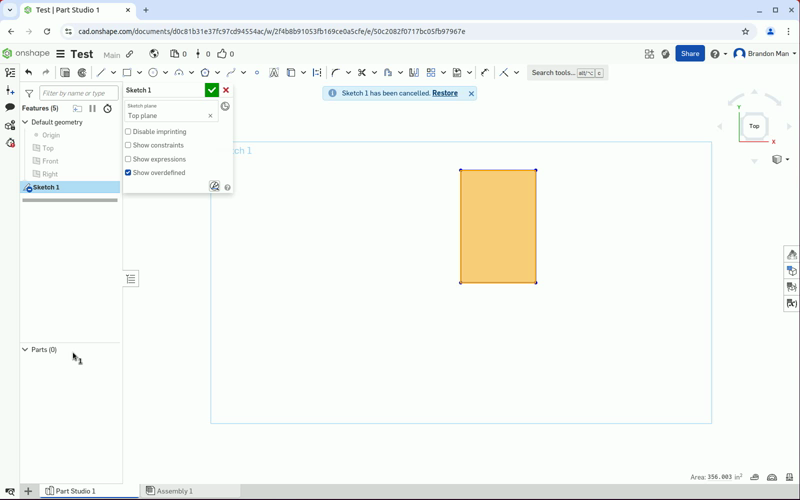
key(shift+y)
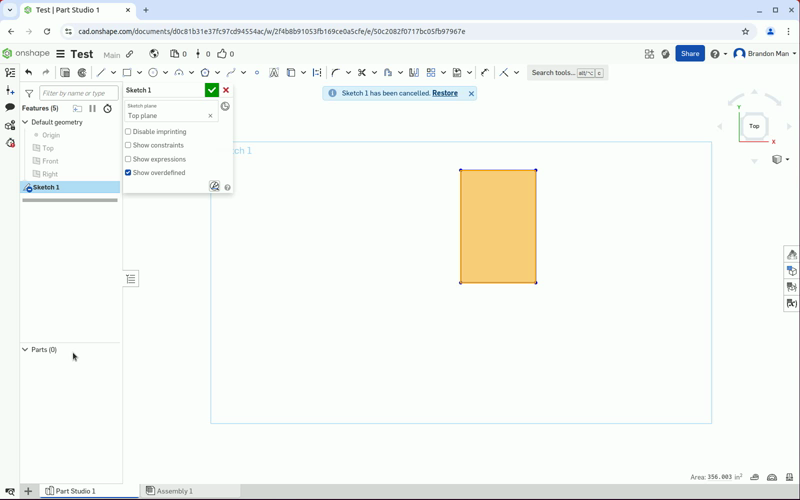
key(shift+e)
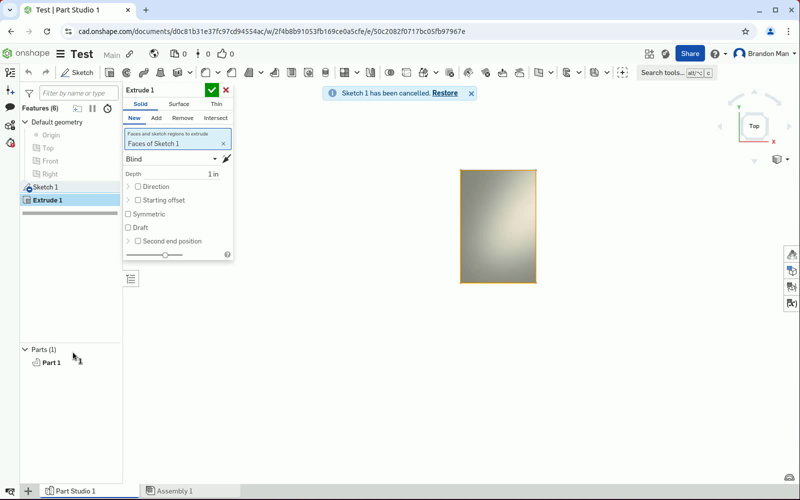
mouse_move(143, 106)
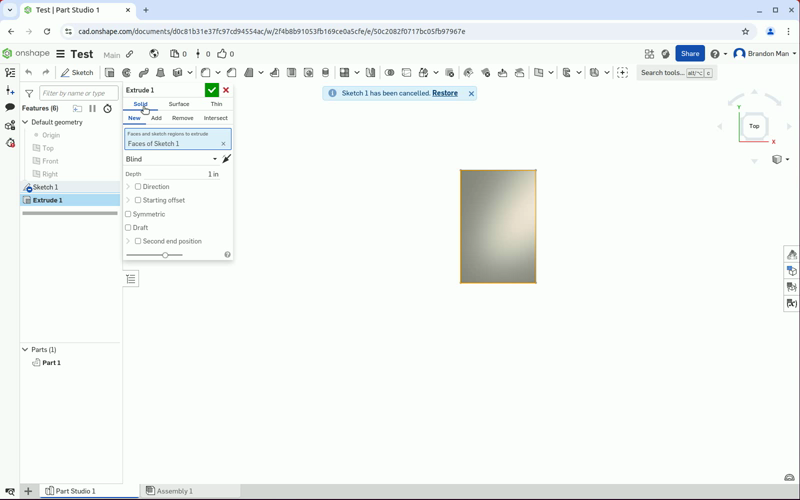
click(143, 106)
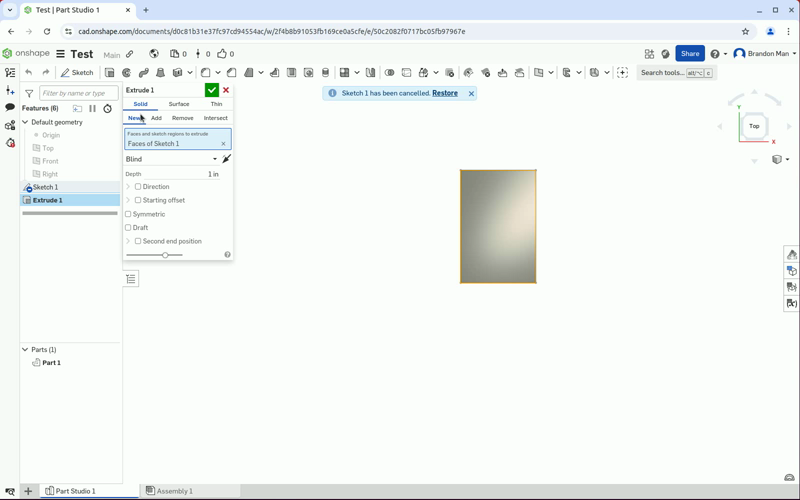
mouse_move(137, 120)
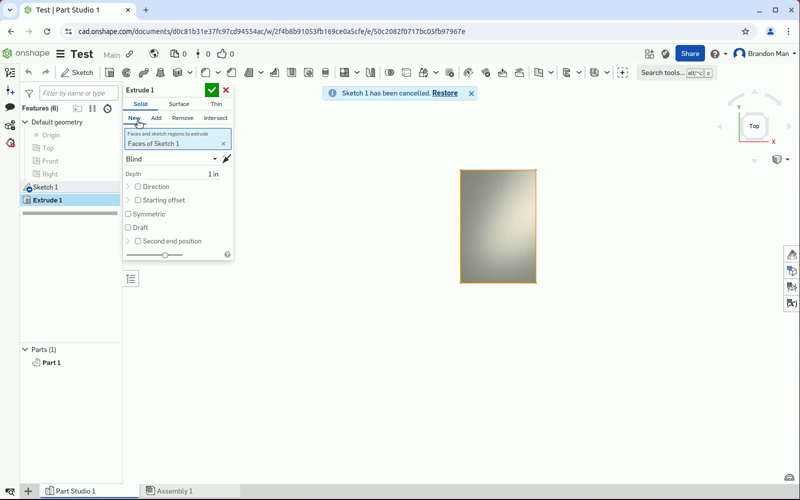
click(137, 120)
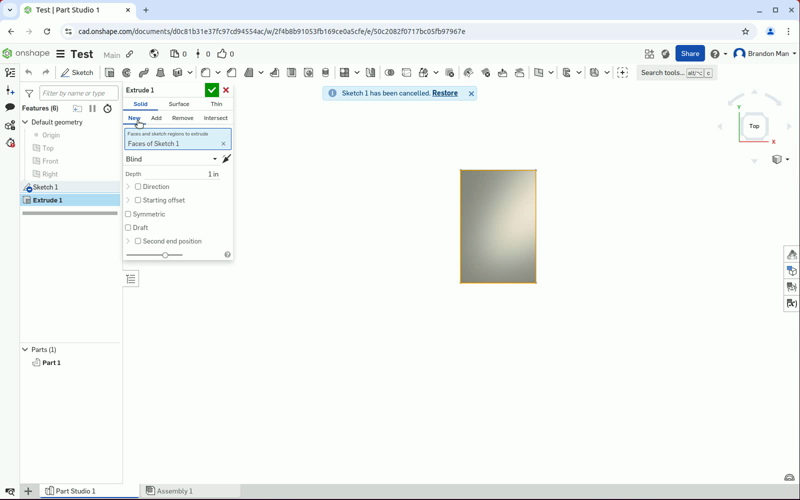
key(tab, 4)
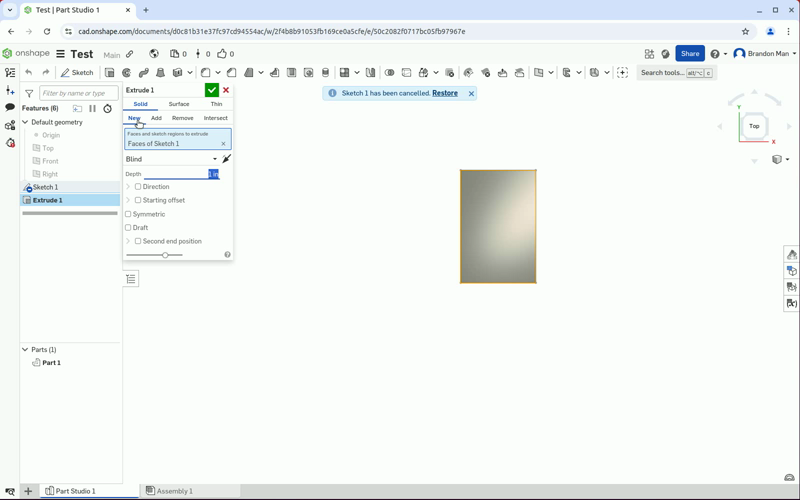
text(9.147)
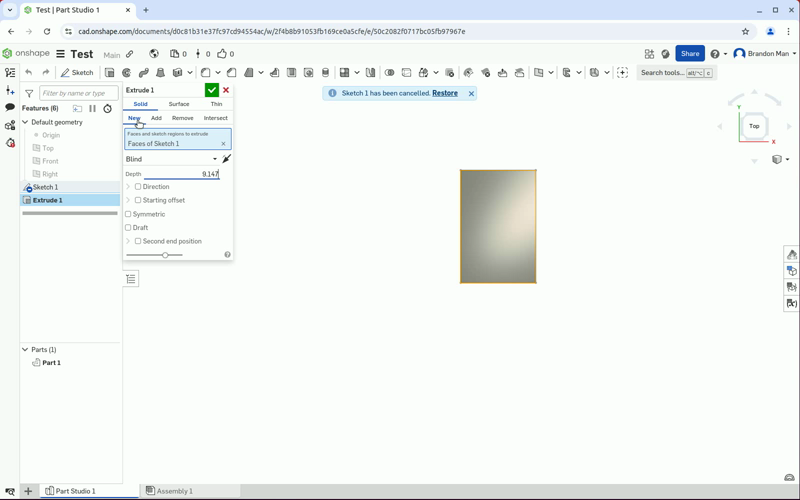
key(enter)
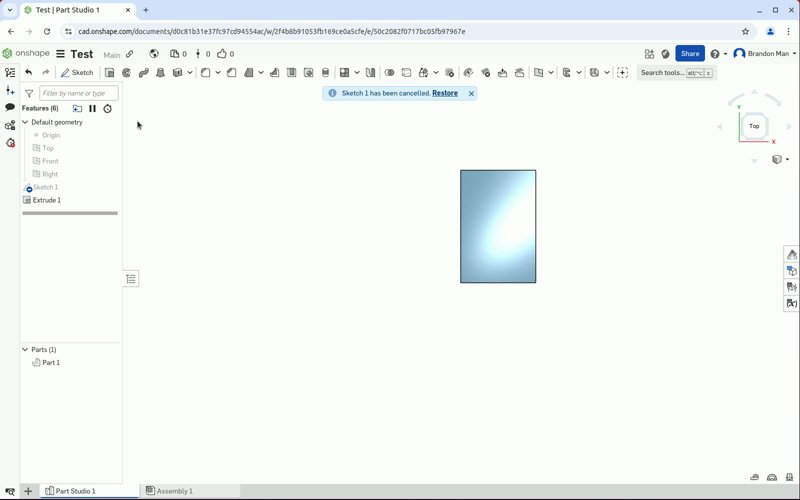
key(shift+h)
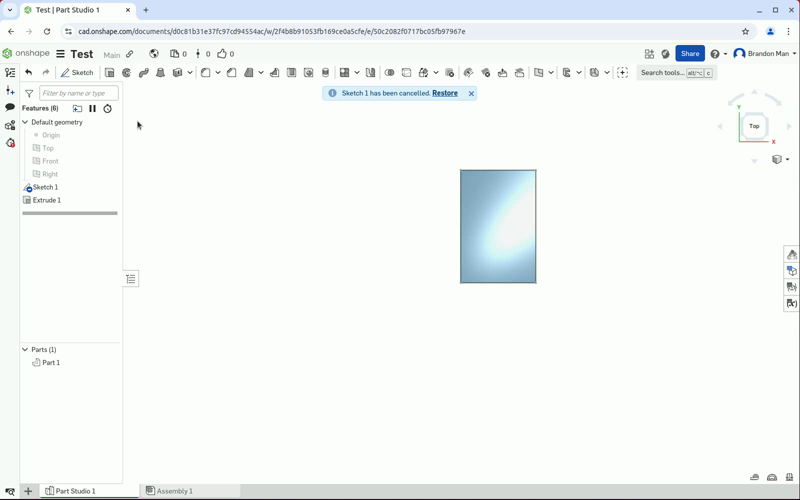
key(shift+h)
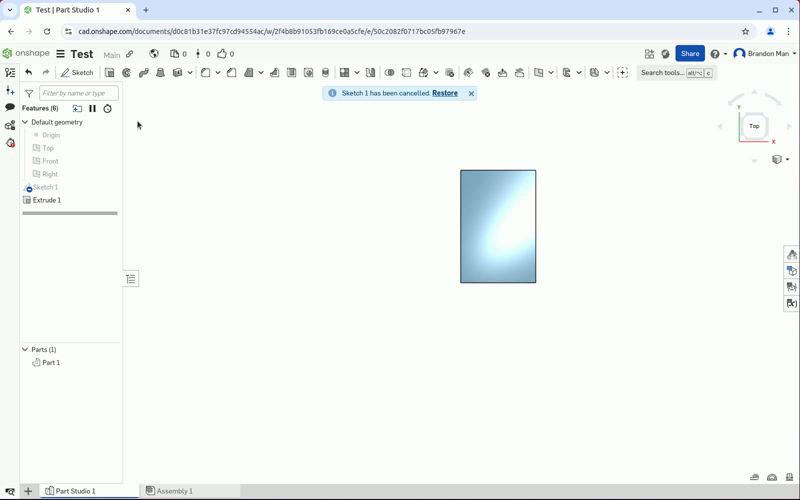
mouse_move(73, 189)
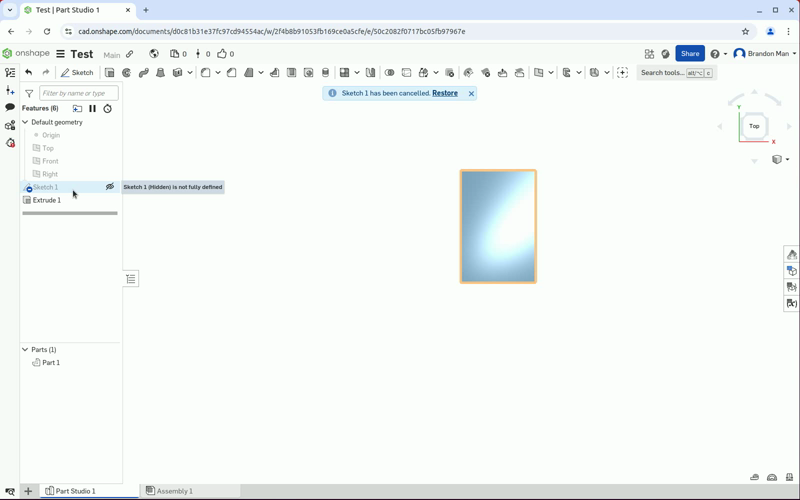
click(73, 189)
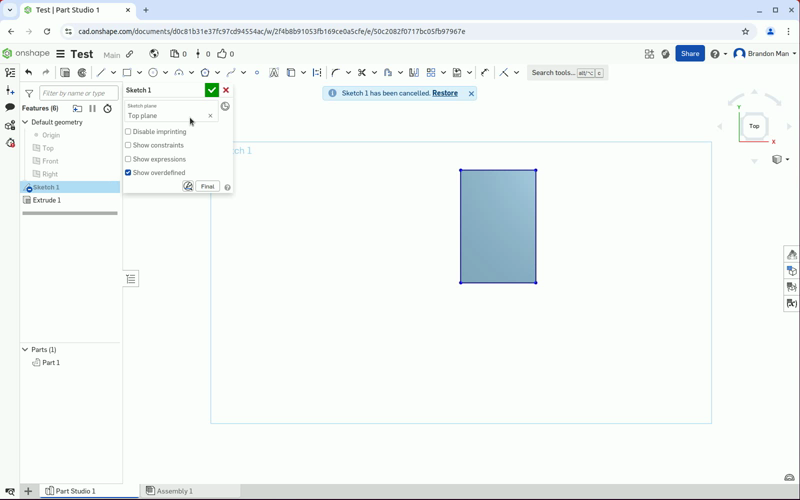
mouse_move(229, 92)
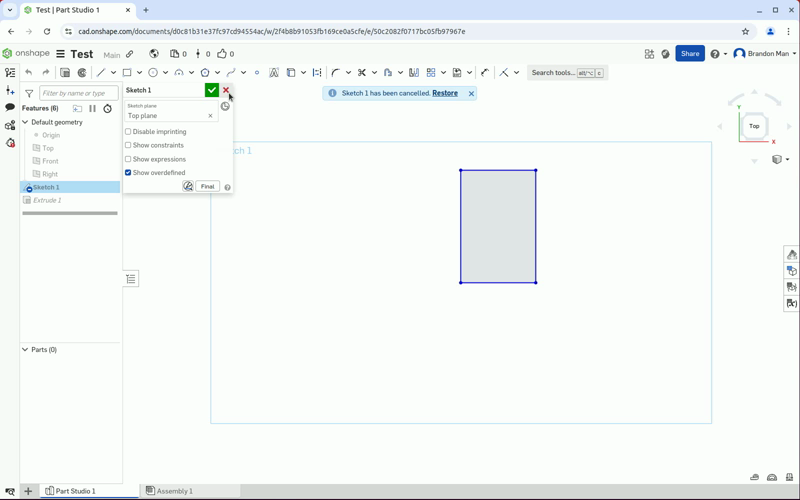
click(229, 92)
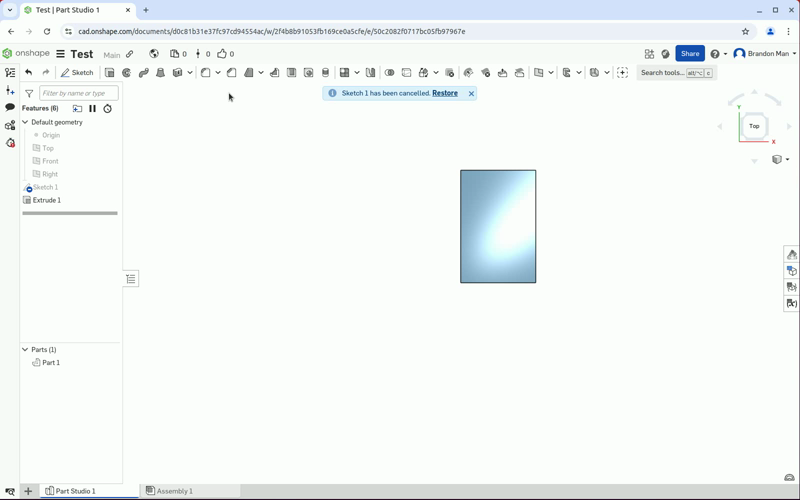
mouse_move(541, 75)
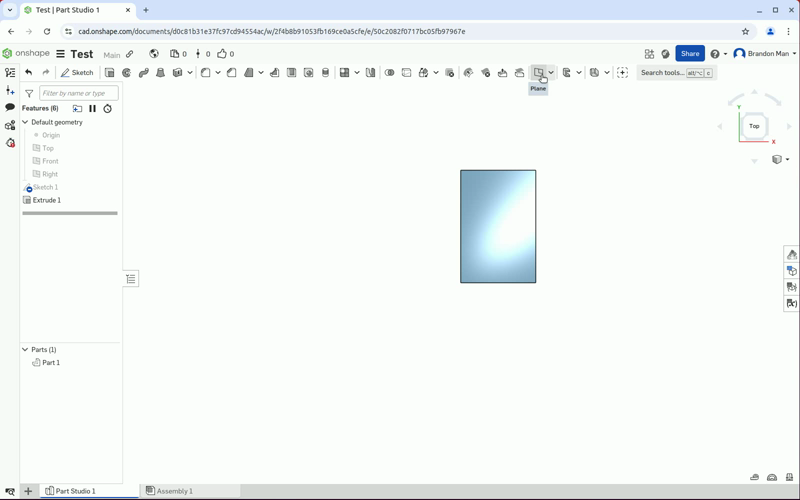
click(541, 75)
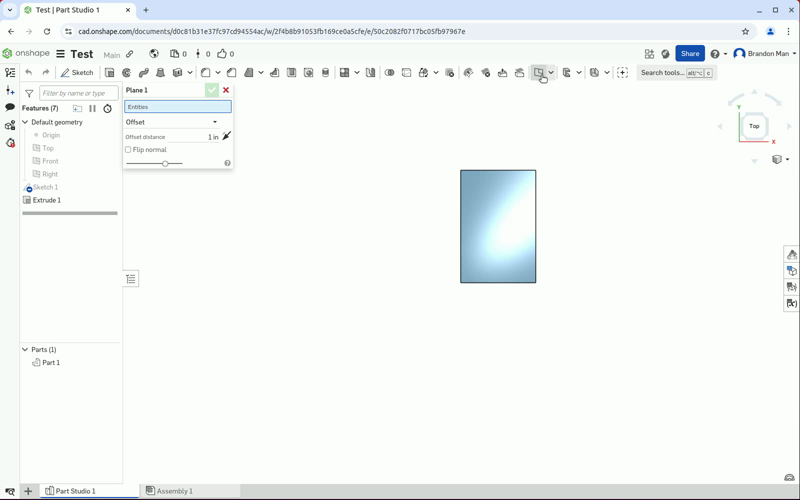
mouse_move(73, 150)
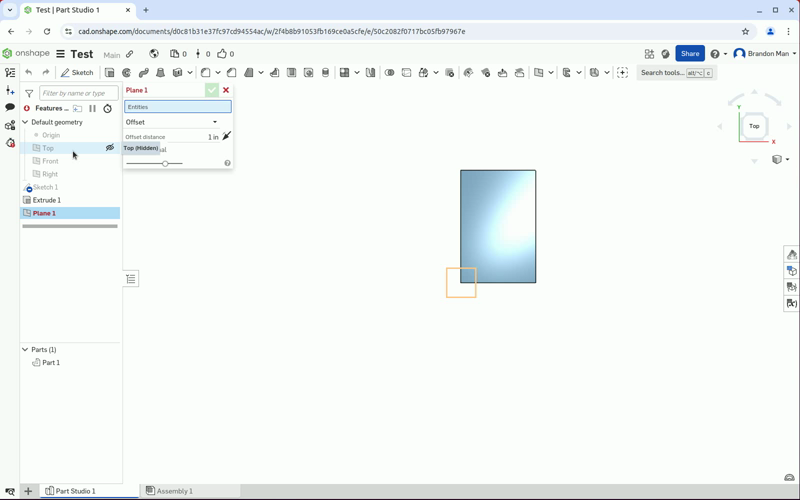
click(73, 150)
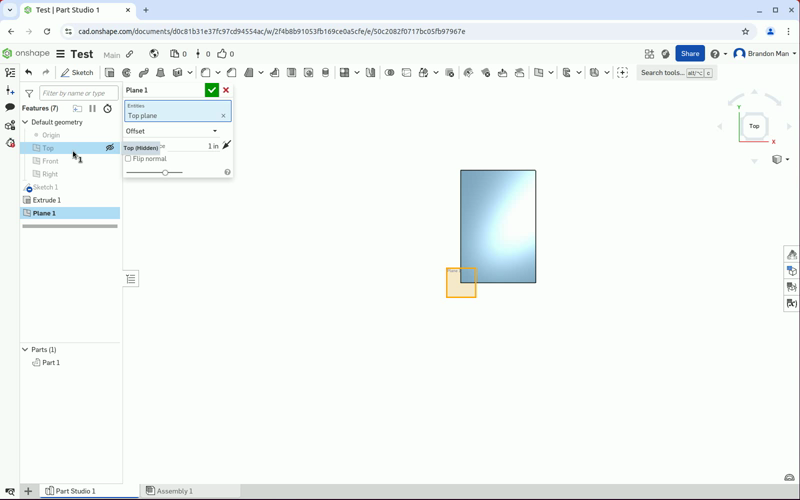
key(tab, 2)
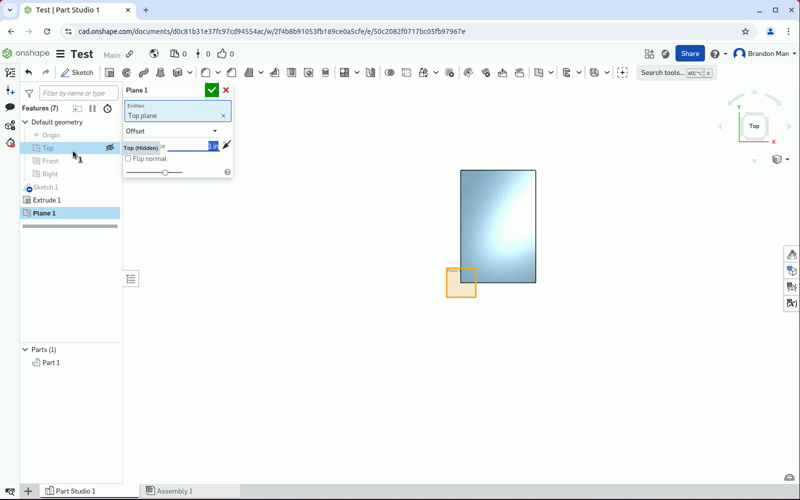
text(9.151)
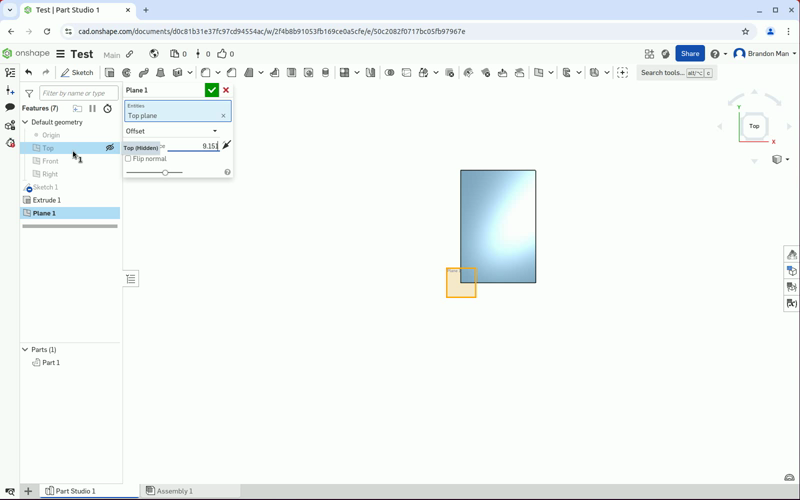
key(enter, 2)
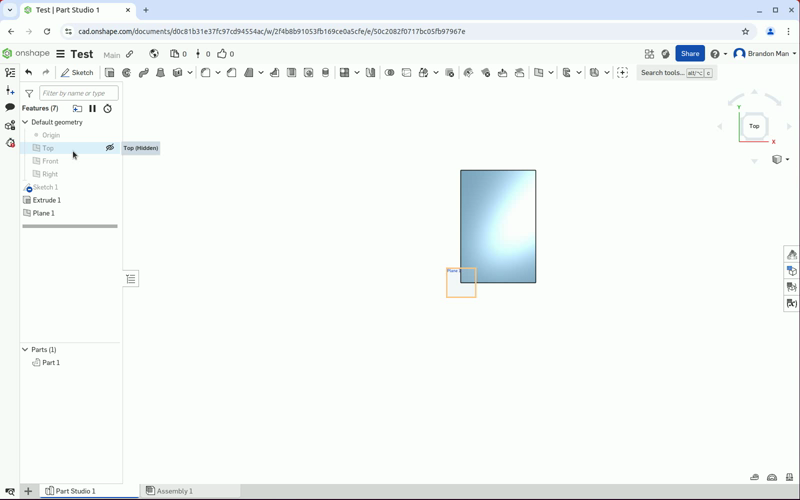
key(shift+s)
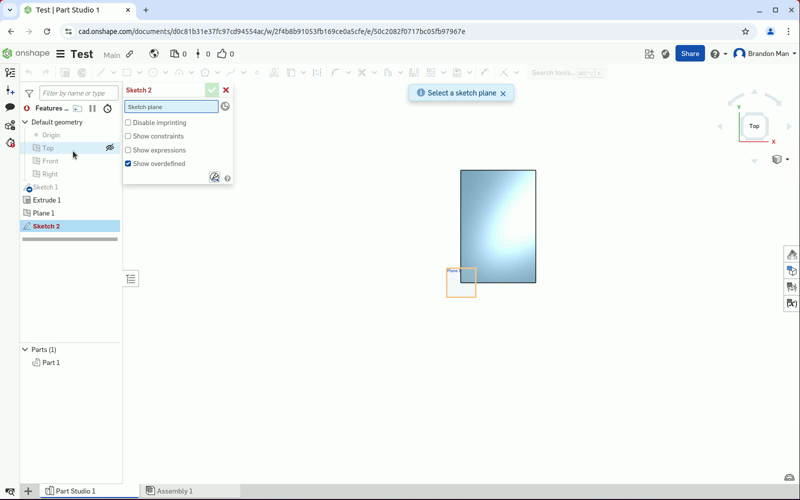
mouse_move(73, 215)
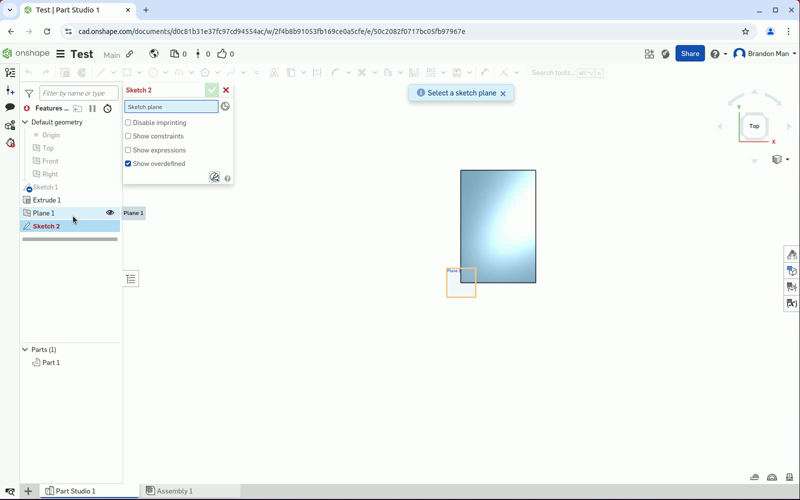
click(73, 215)
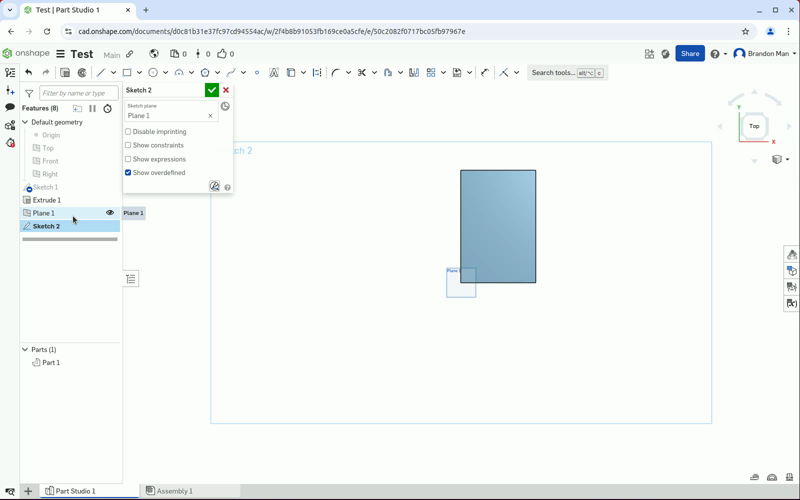
mouse_move(73, 352)
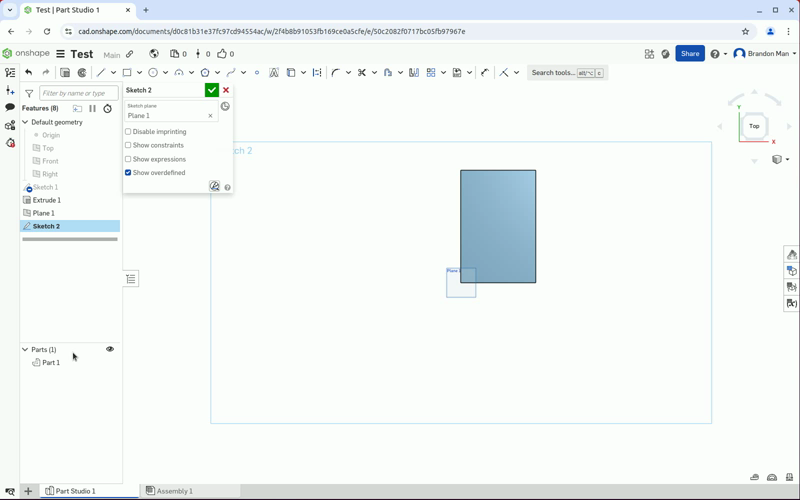
key(y)
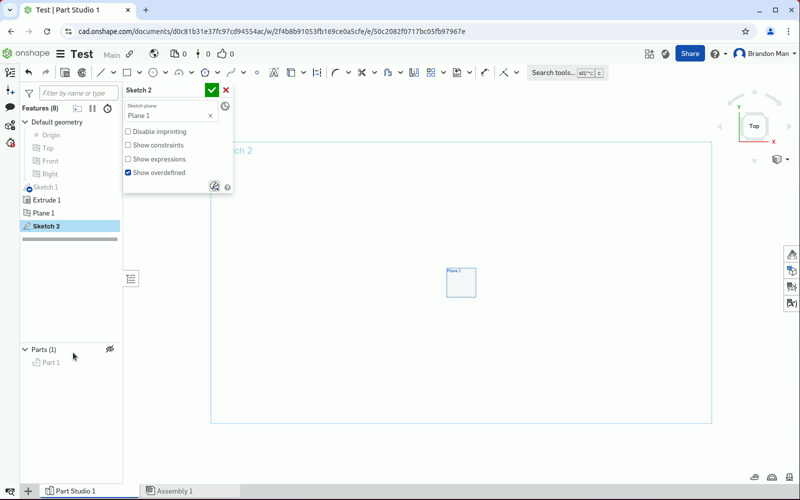
key(l)
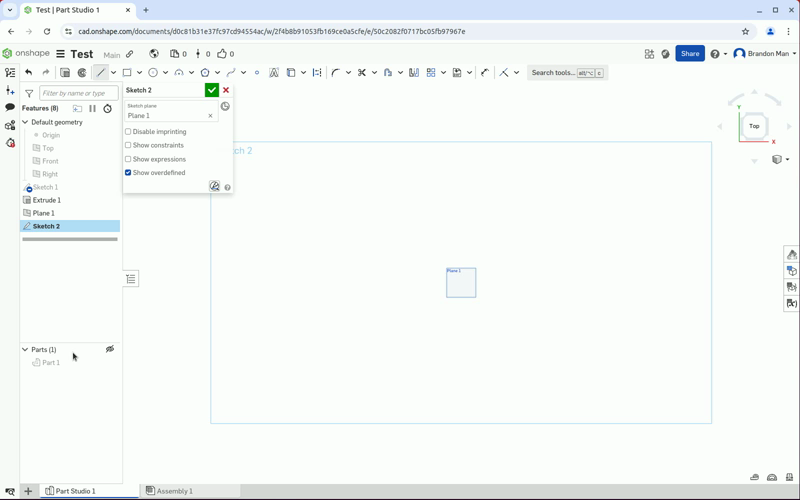
key_down(shift)
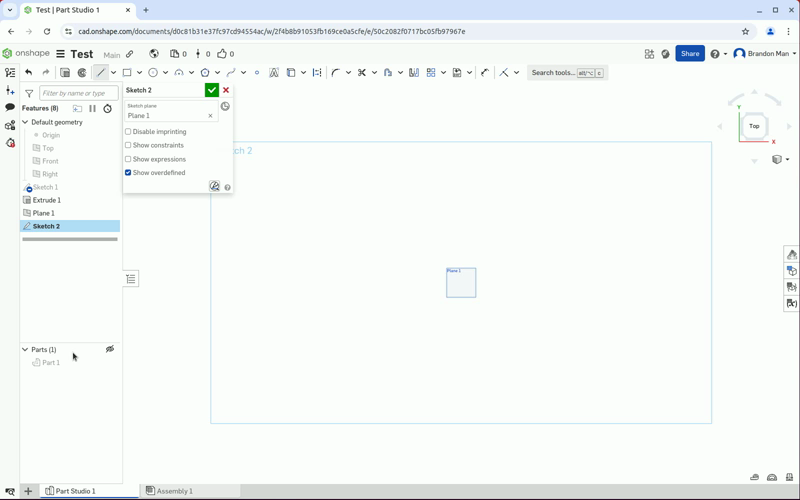
mouse_move(460, 282)
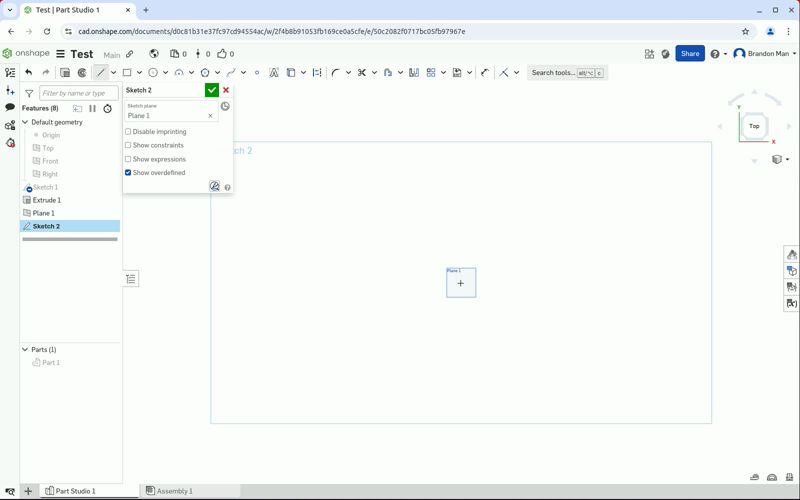
click(460, 282)
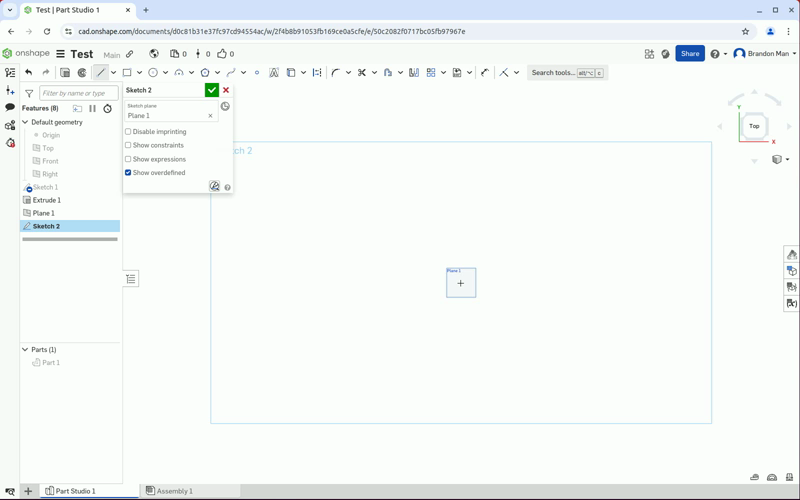
key_up(shift)
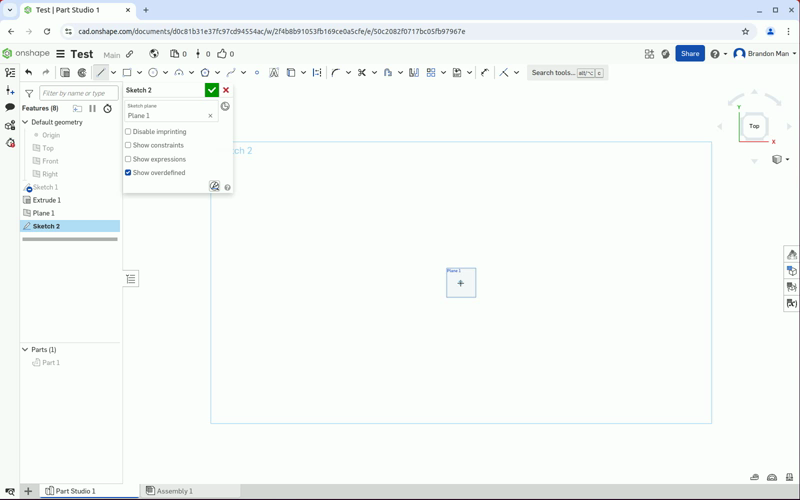
key_down(shift)
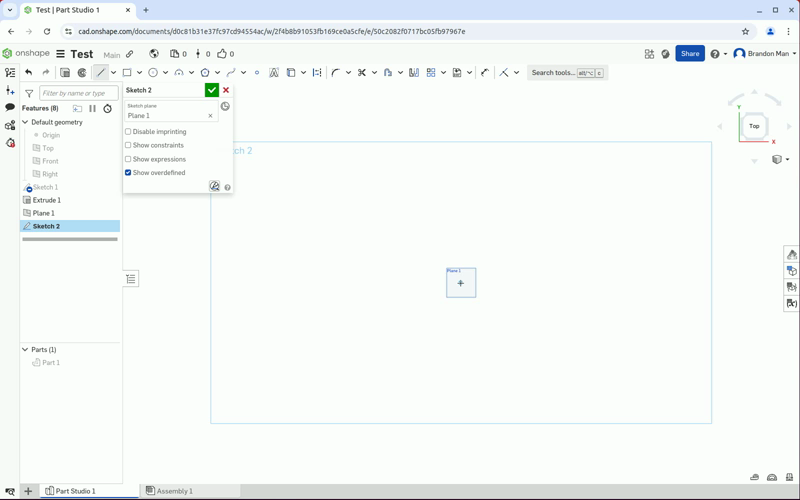
mouse_move(490, 282)
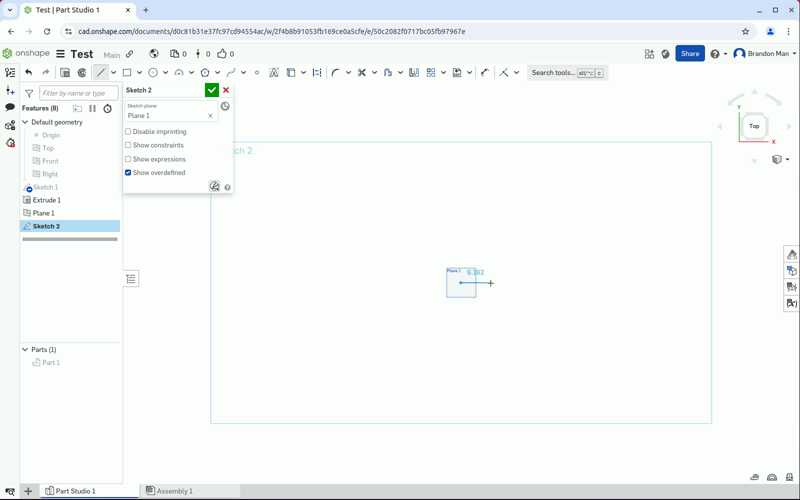
mouse_move(483, 282)
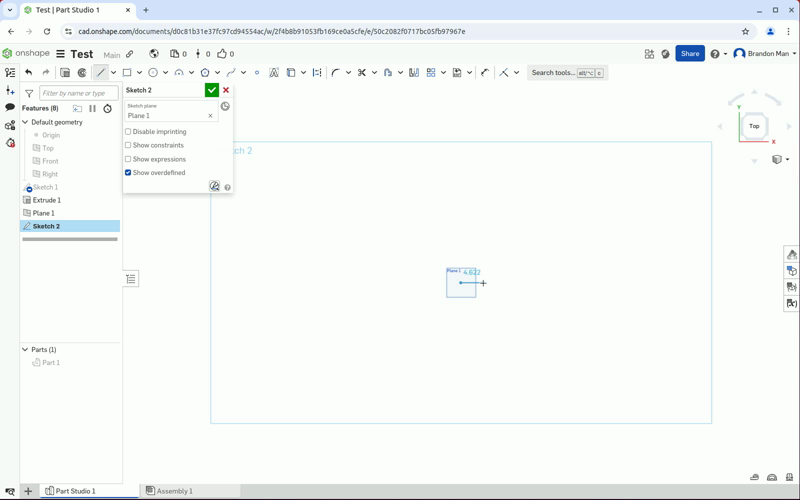
click(483, 282)
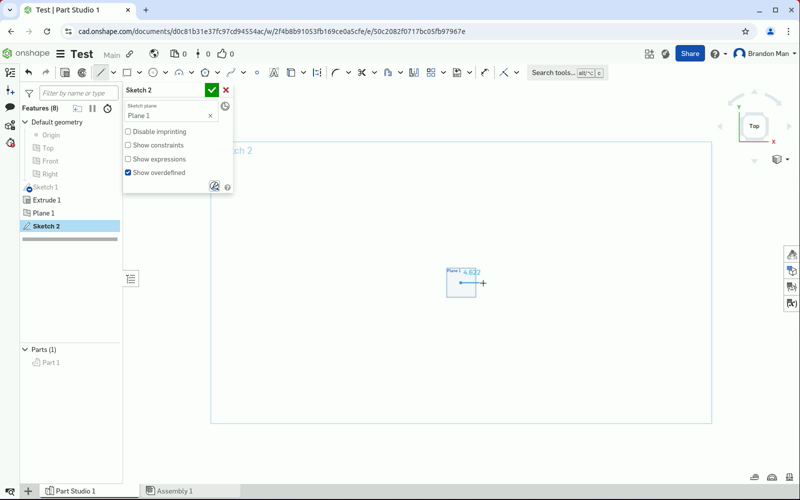
key_up(shift)
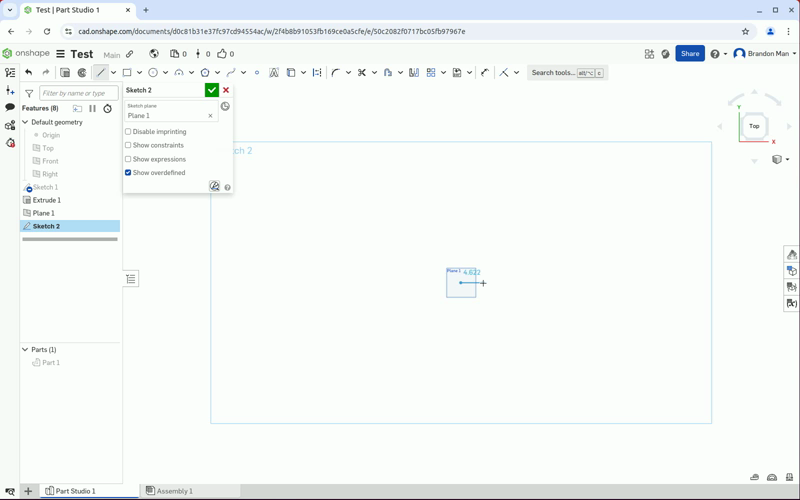
key_down(shift)
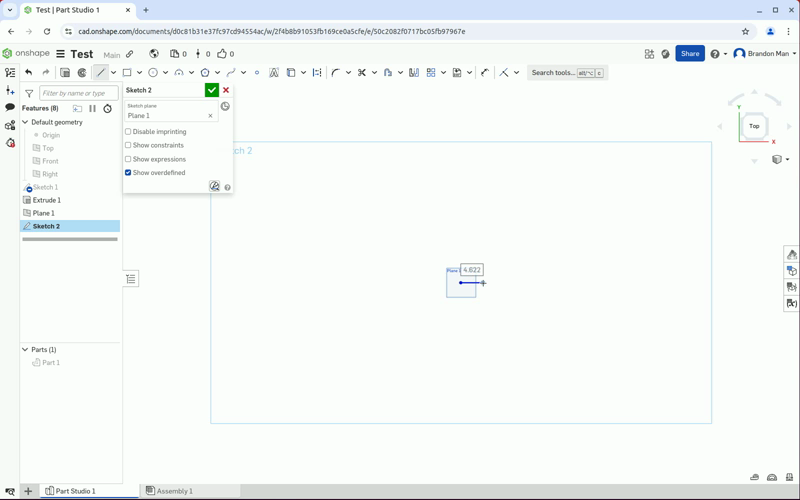
mouse_move(483, 170)
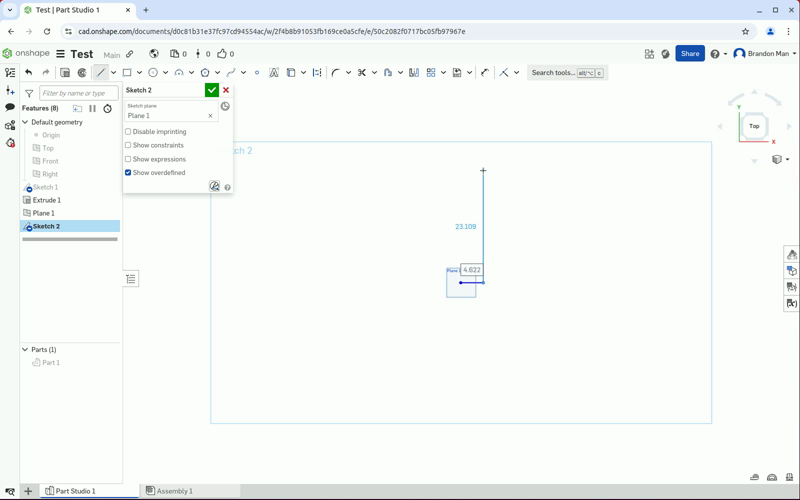
click(483, 170)
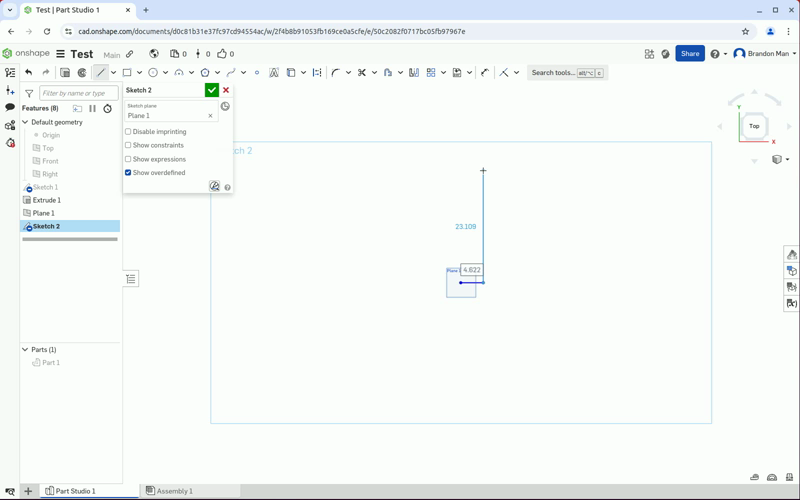
key_up(shift)
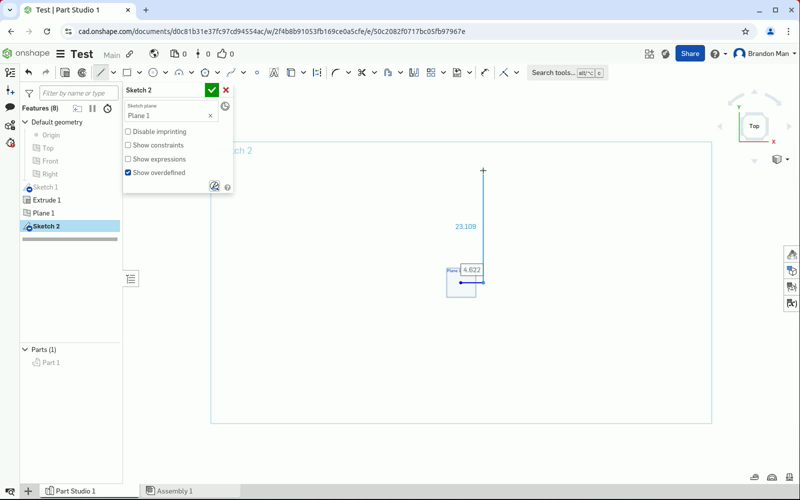
key_down(shift)
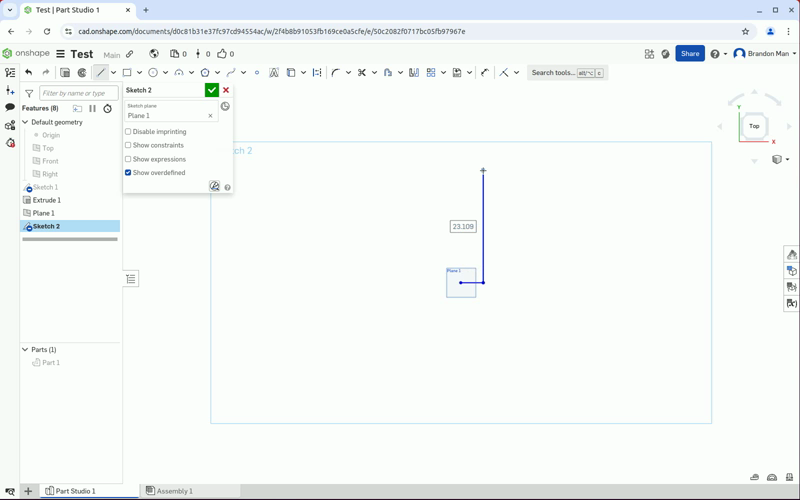
mouse_move(513, 170)
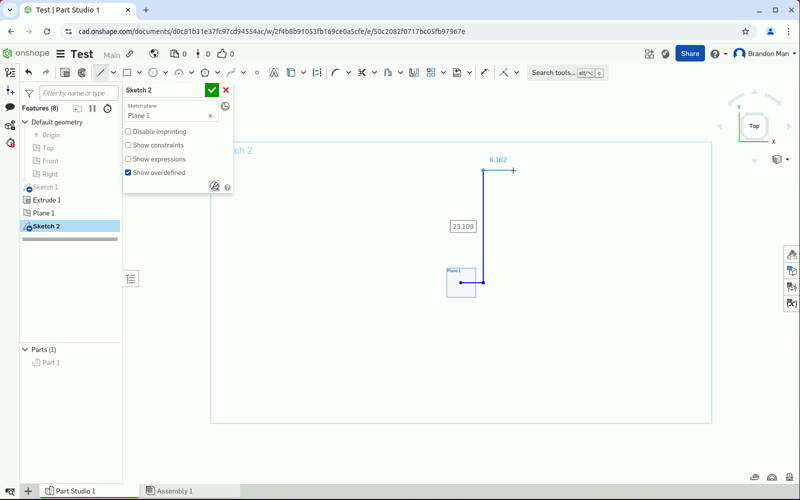
mouse_move(460, 170)
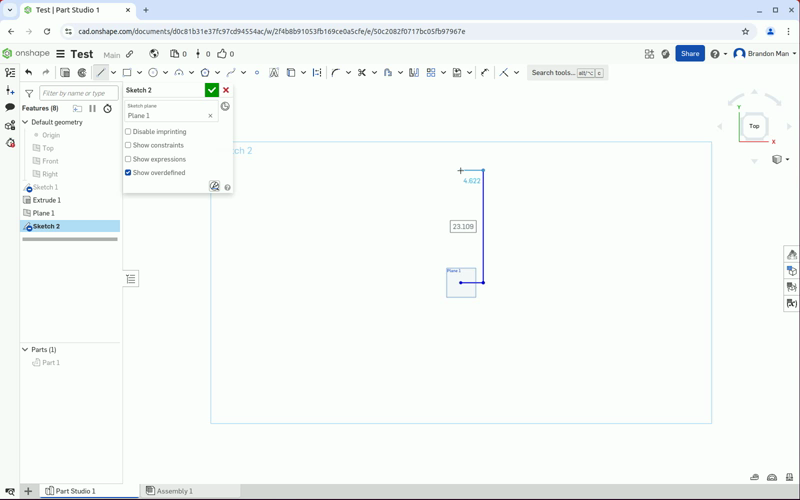
click(460, 170)
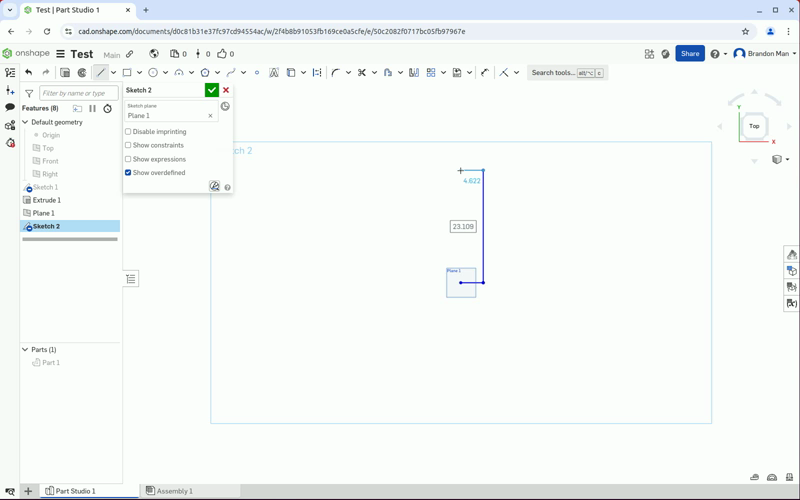
key_up(shift)
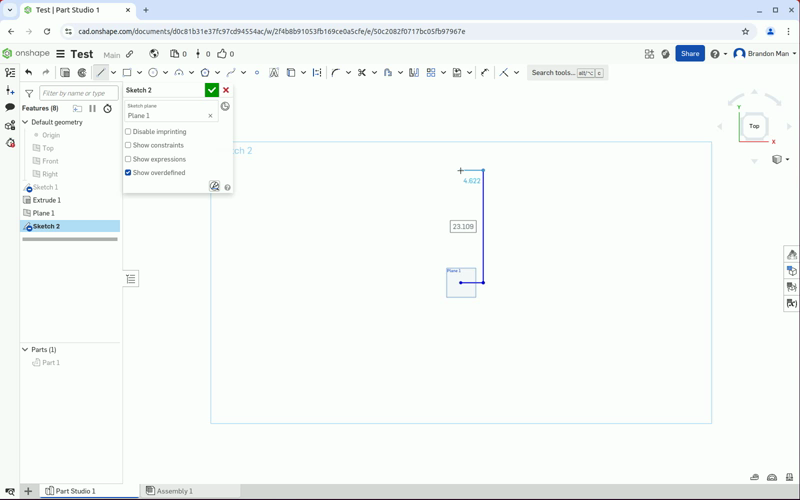
key_down(shift)
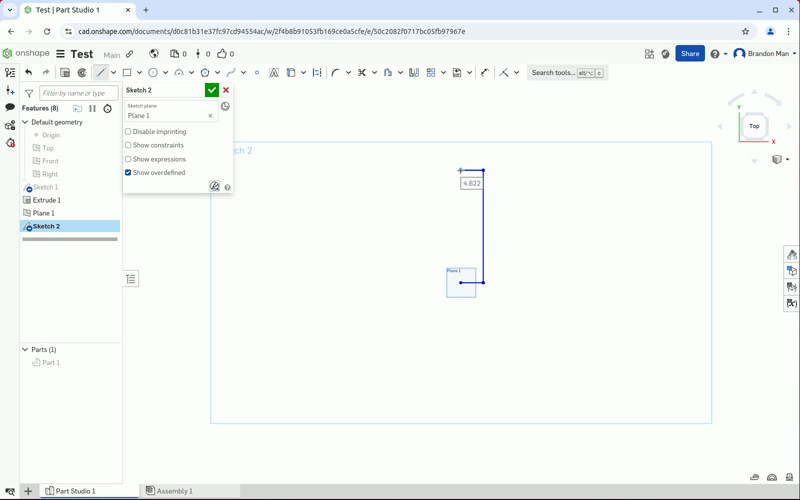
mouse_move(460, 282)
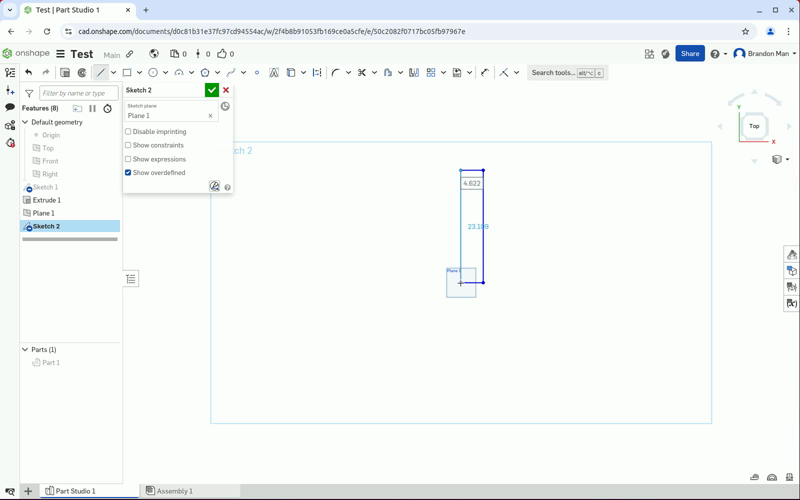
key_up(shift)
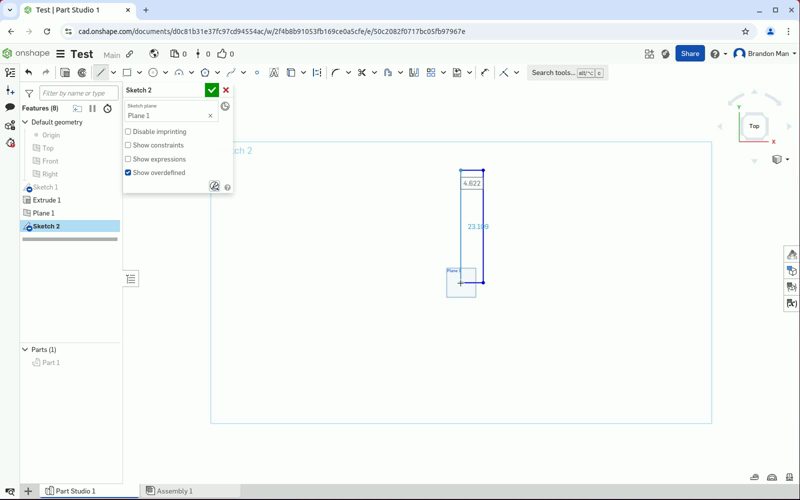
click(460, 282)
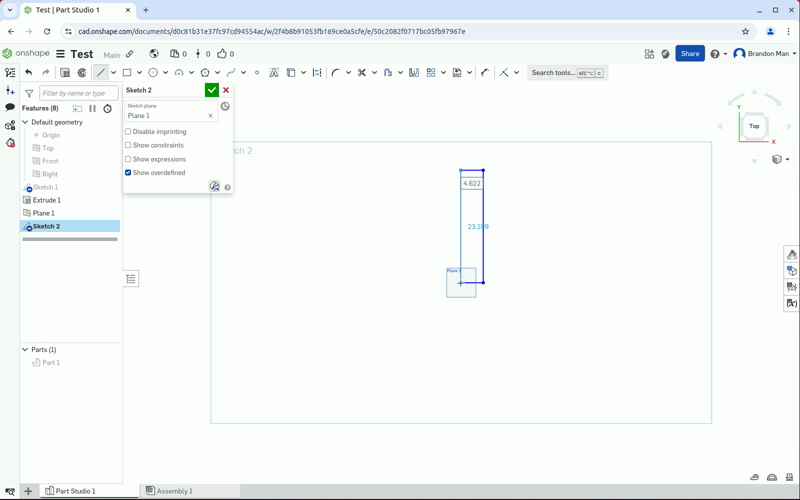
key(esc)
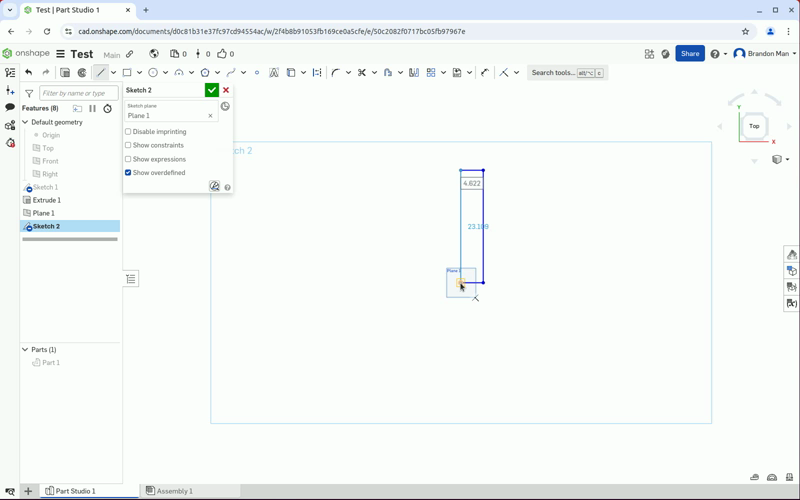
mouse_move(469, 270)
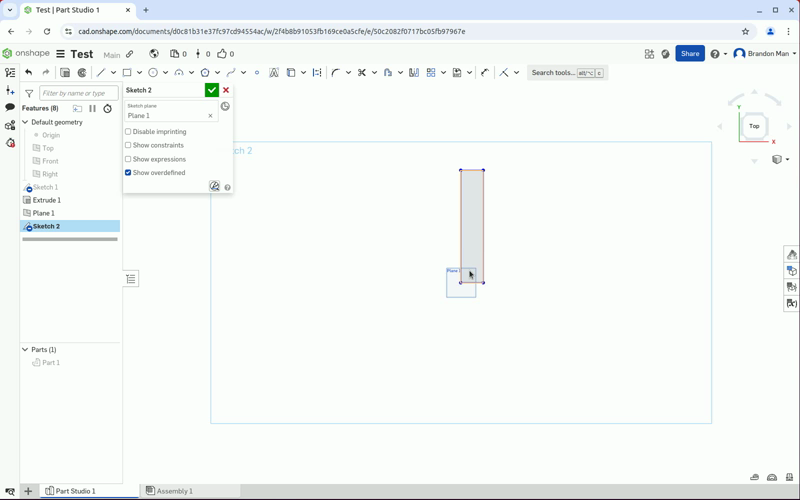
click(469, 270)
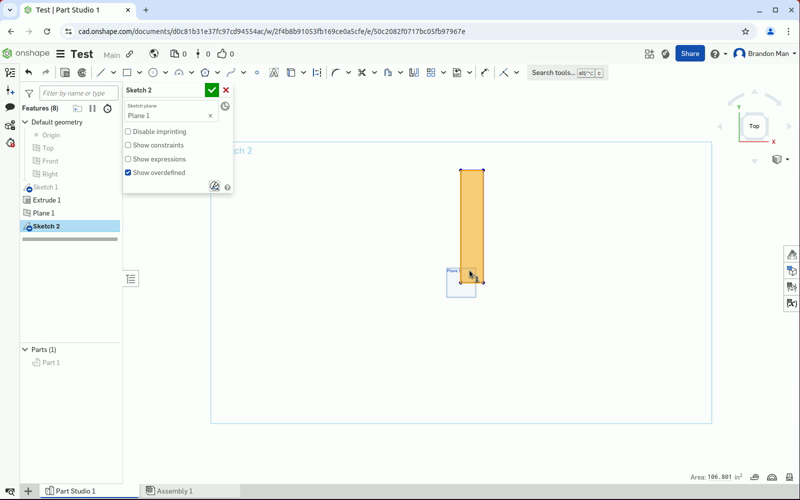
mouse_move(73, 352)
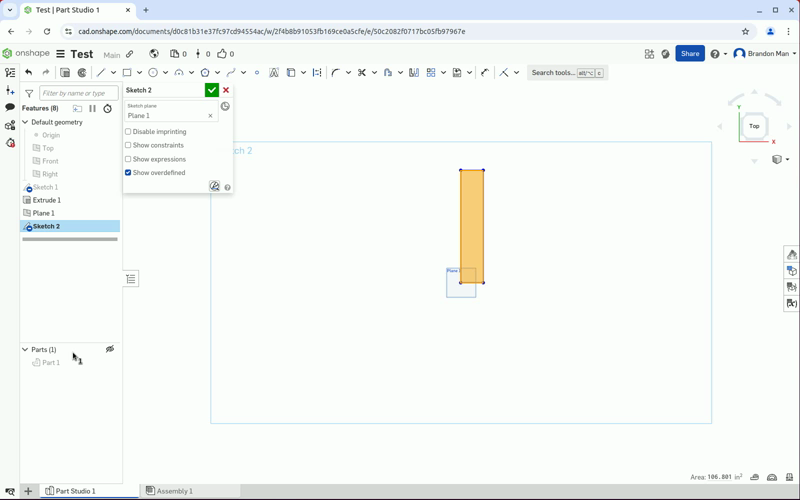
key(shift+y)
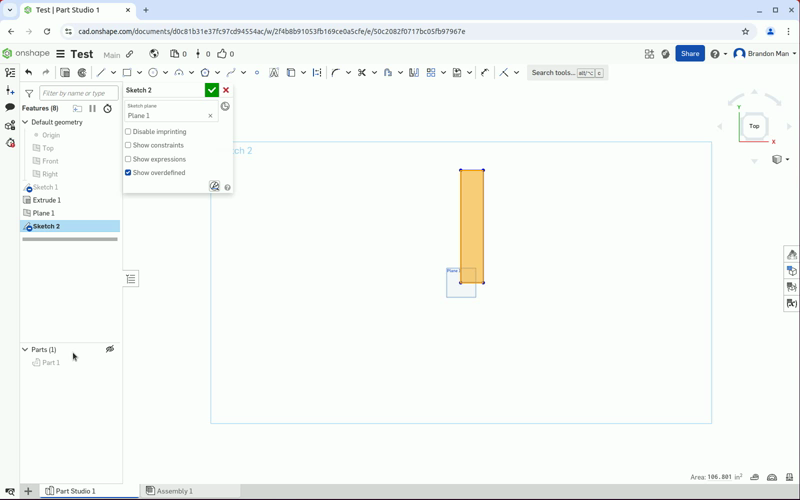
key(shift+e)
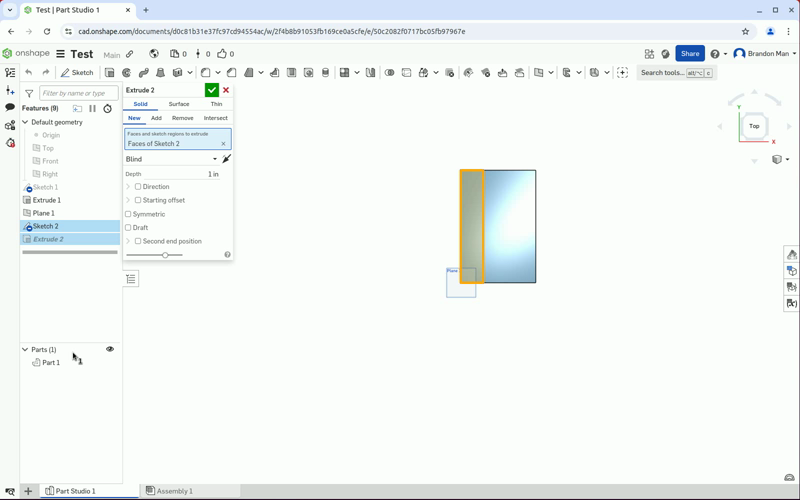
mouse_move(143, 106)
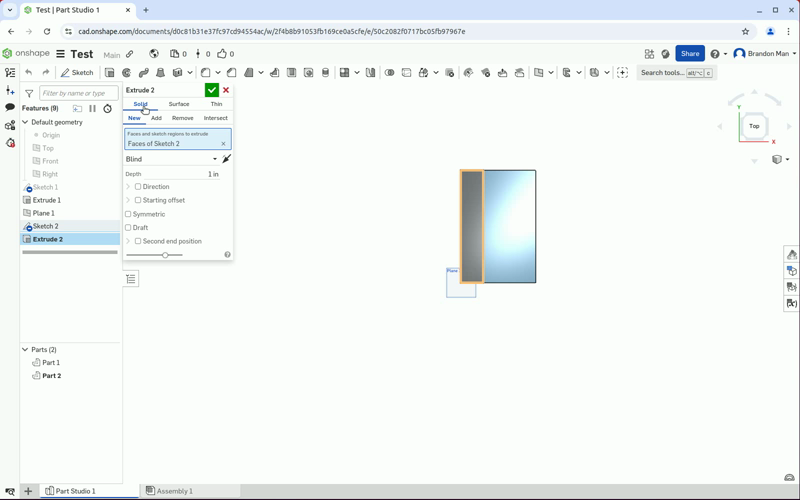
click(143, 106)
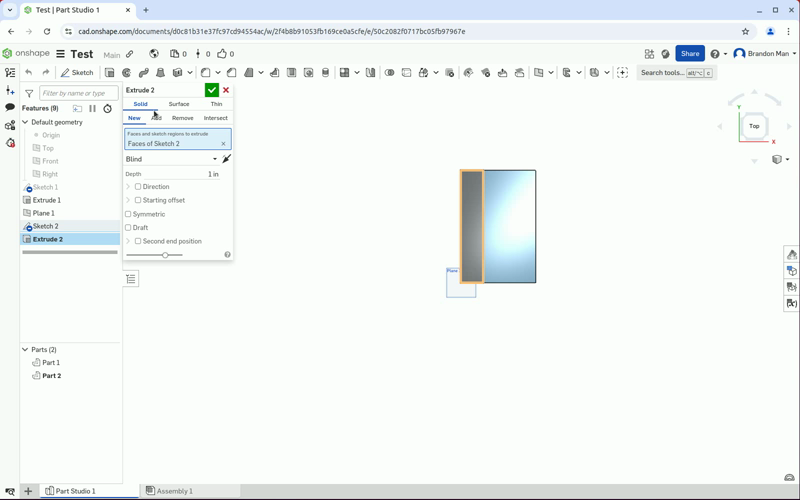
mouse_move(186, 120)
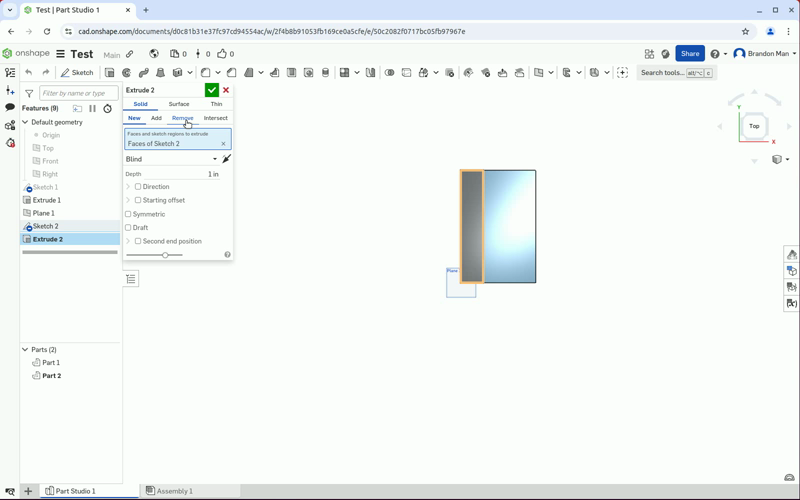
click(186, 120)
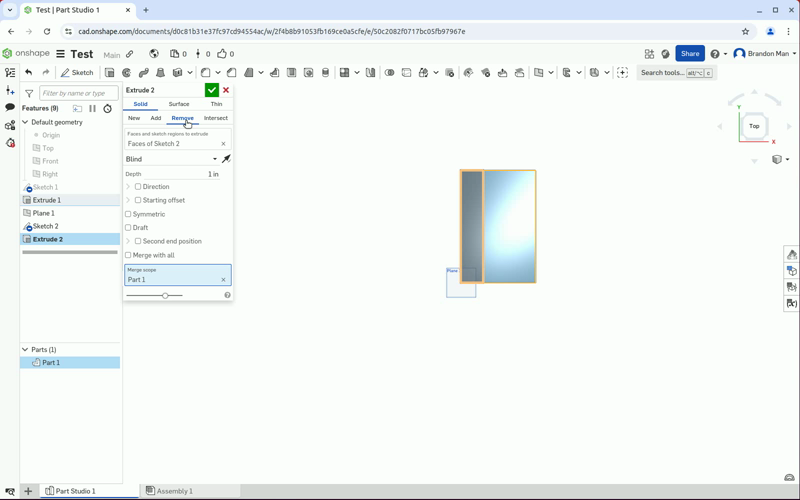
key(tab, 4)
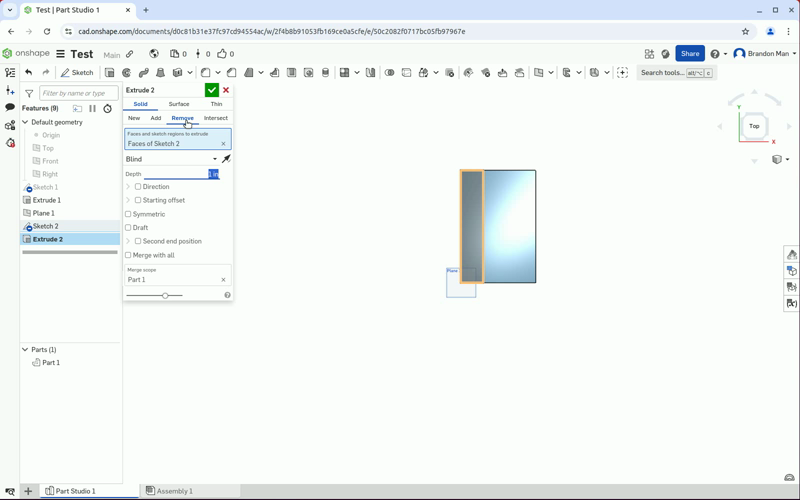
text(4.574)
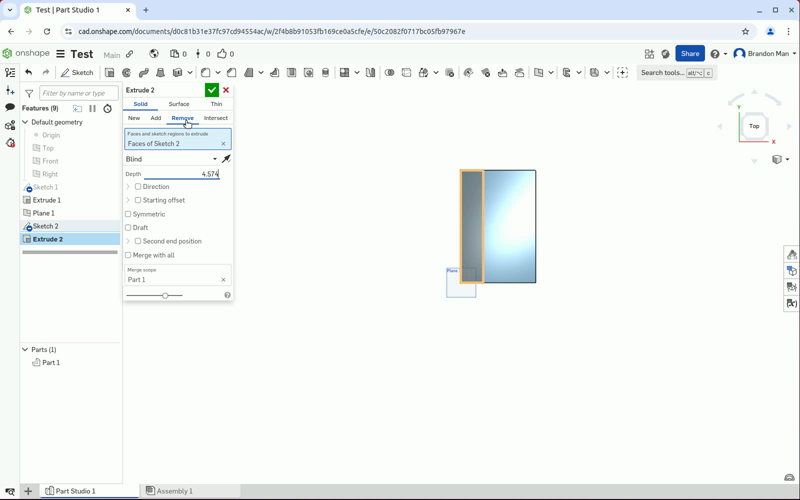
key(tab, 6)
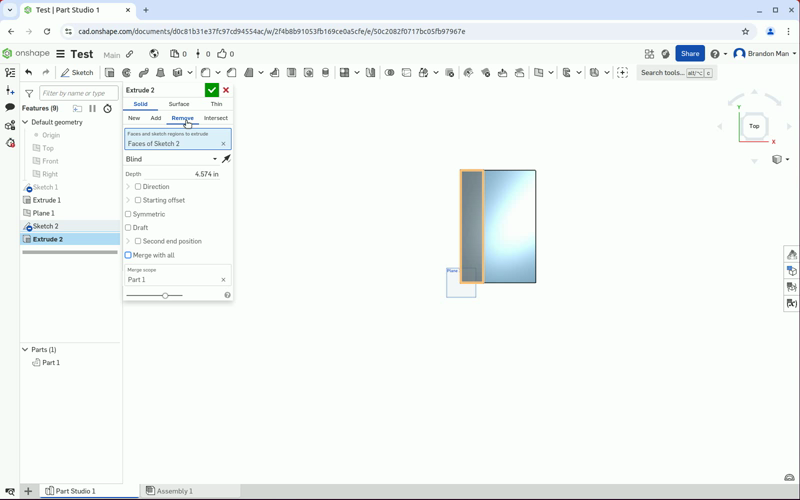
key(space)
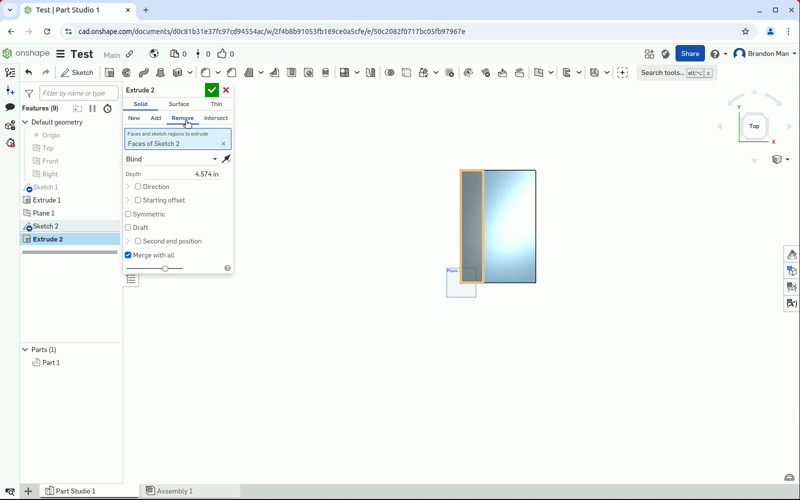
key(enter)
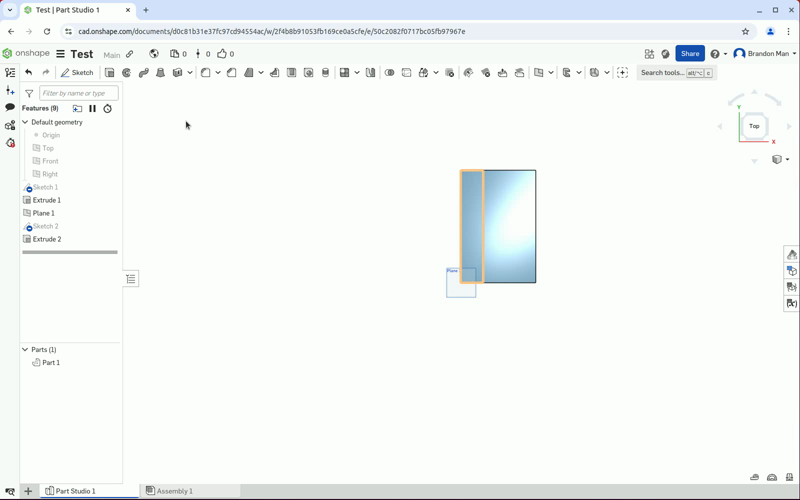
key(shift+h)
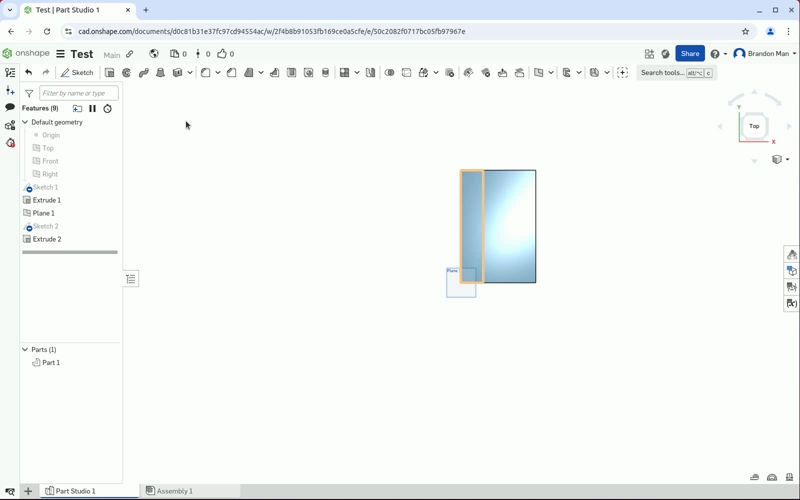
key(shift+h)
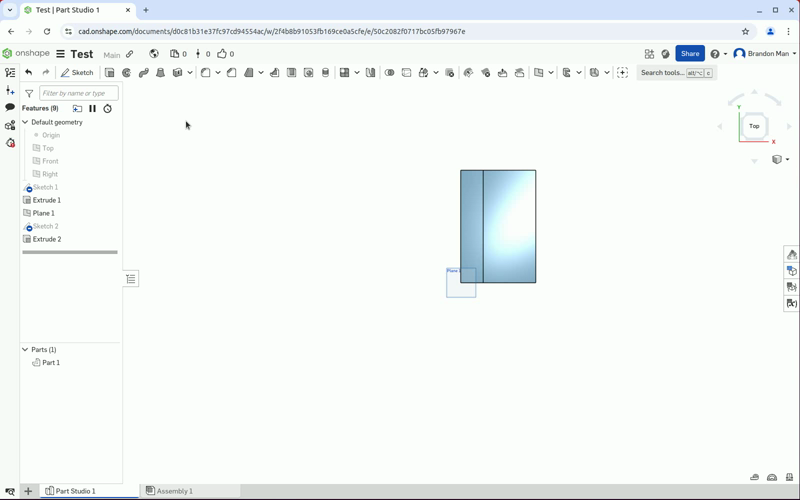
mouse_move(73, 189)
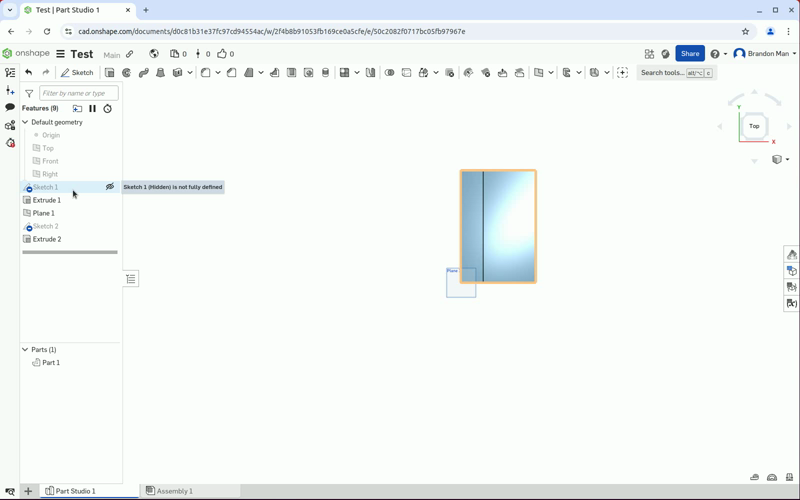
click(73, 189)
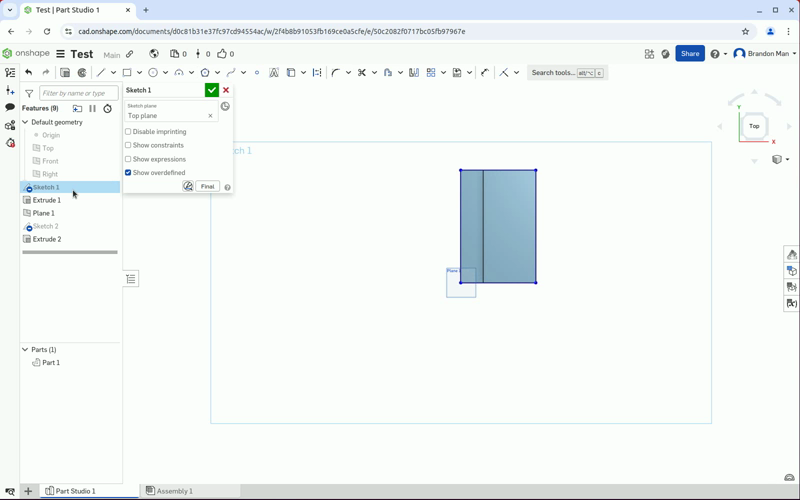
mouse_move(229, 92)
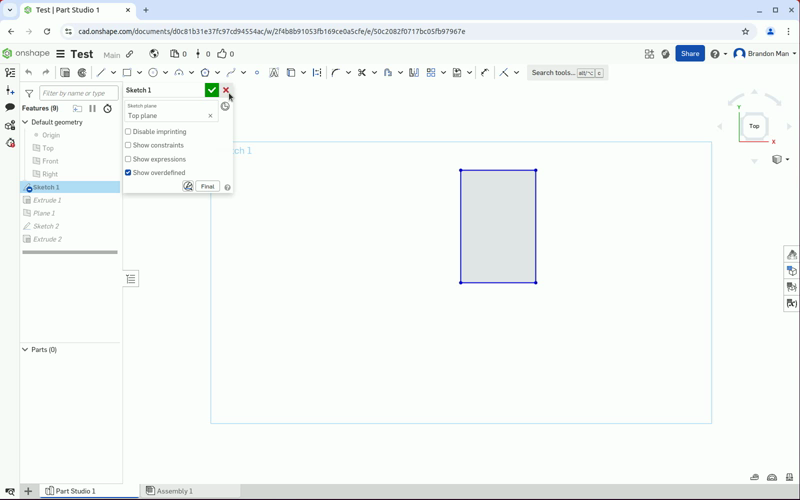
click(229, 92)
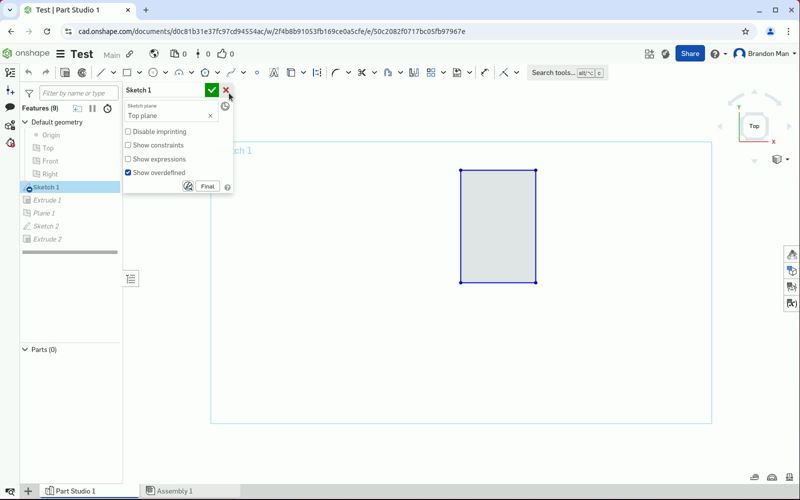
key(shift+s)
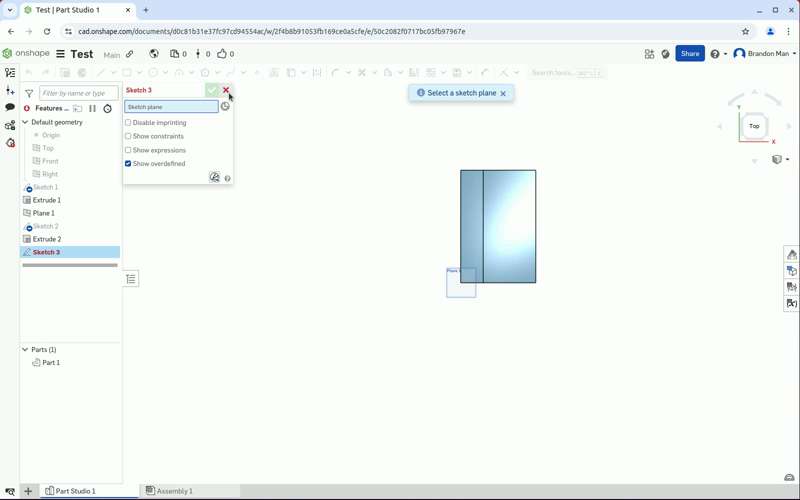
mouse_move(73, 215)
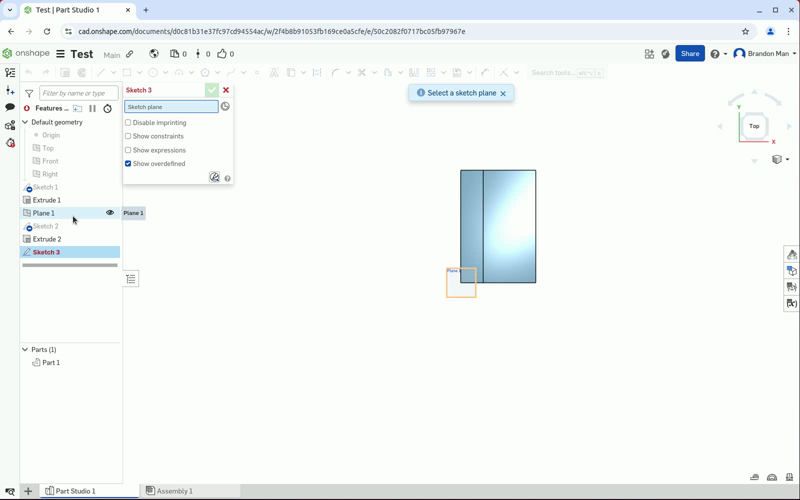
click(73, 215)
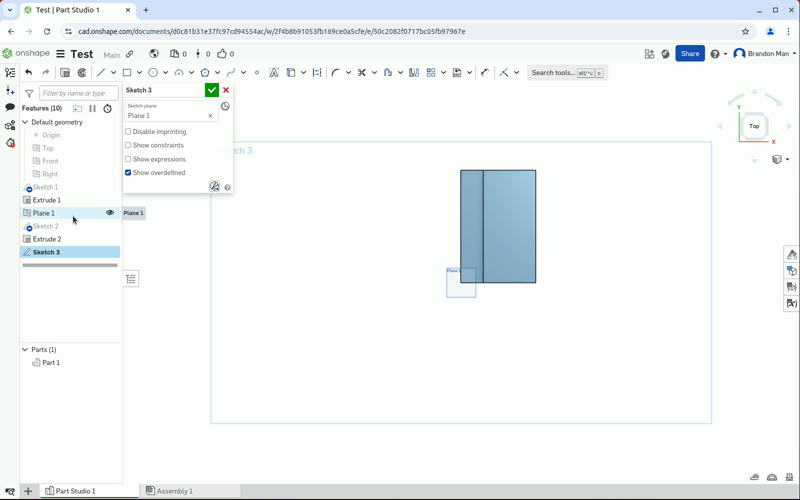
mouse_move(73, 352)
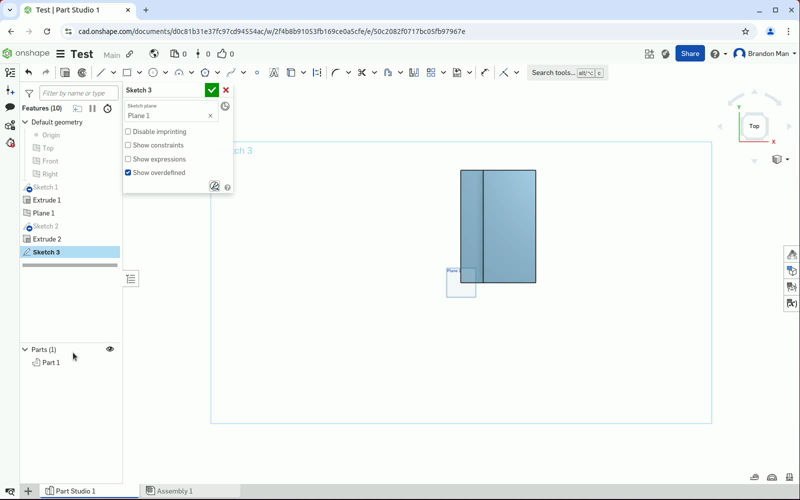
key(y)
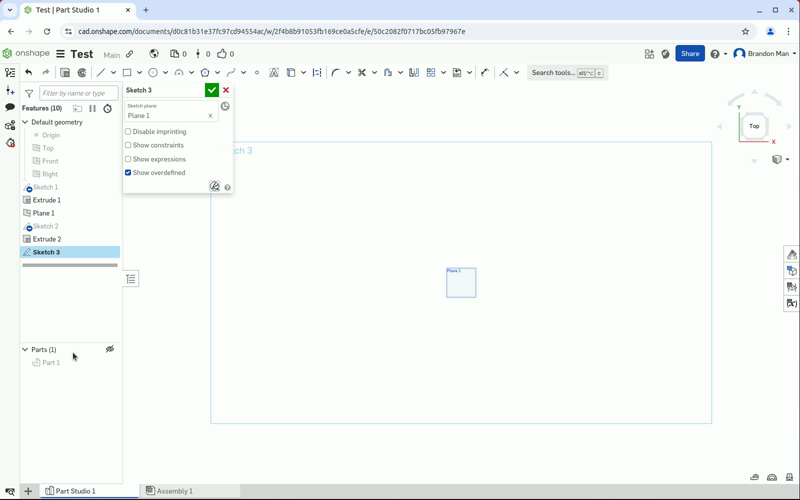
key(c)
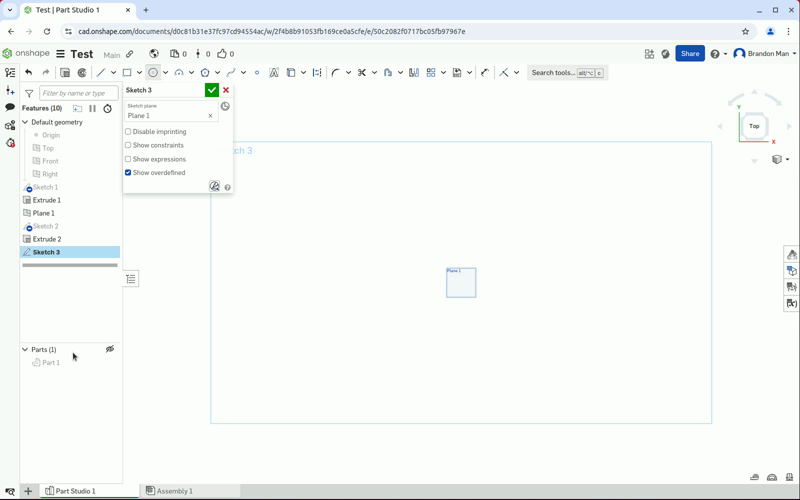
key_down(shift)
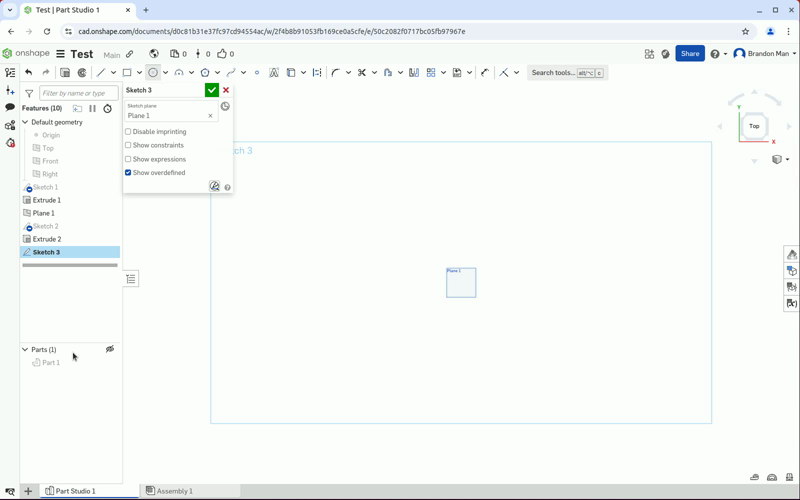
mouse_move(510, 226)
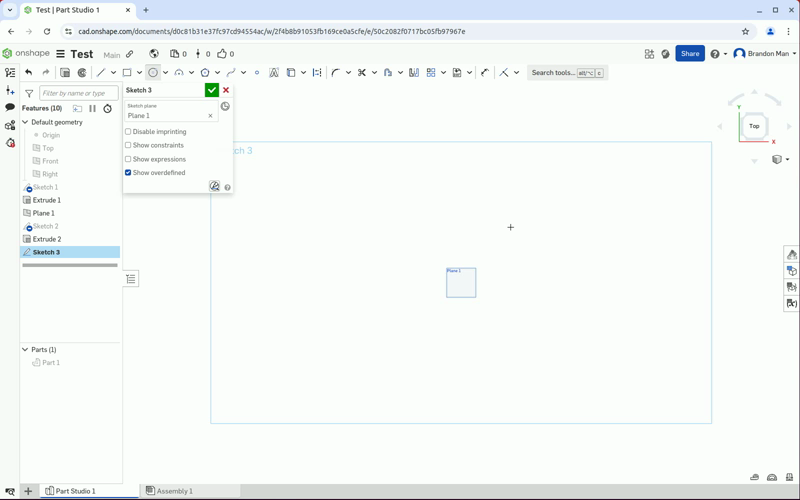
click(510, 226)
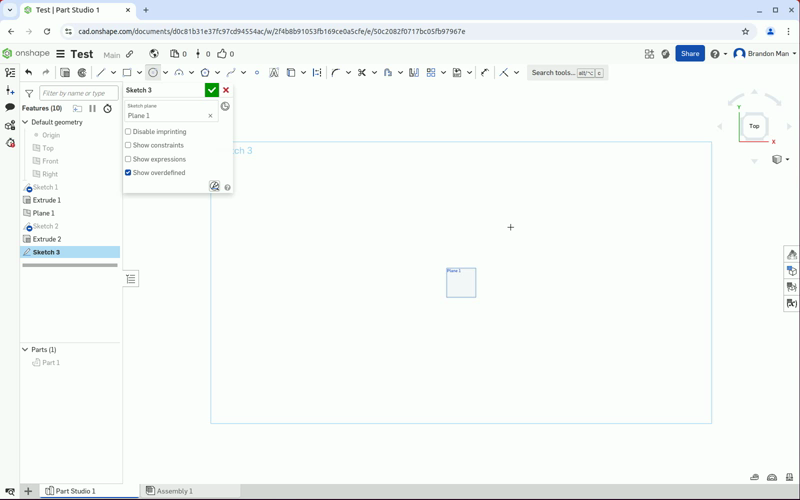
key_up(shift)
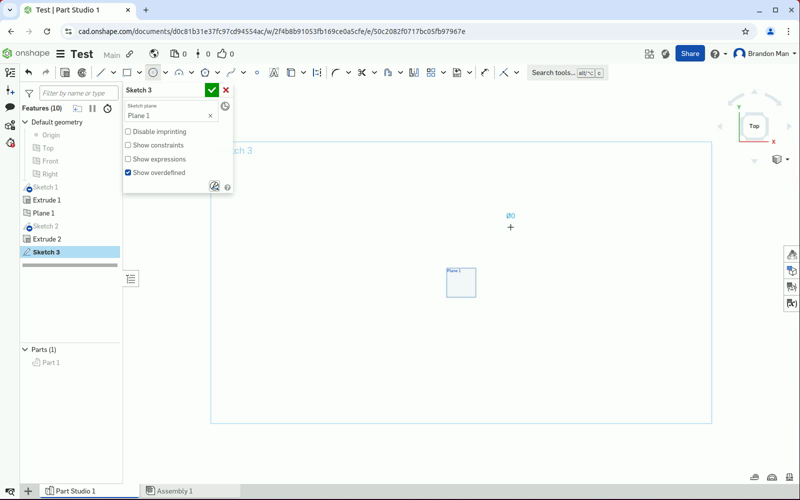
mouse_move(526, 226)
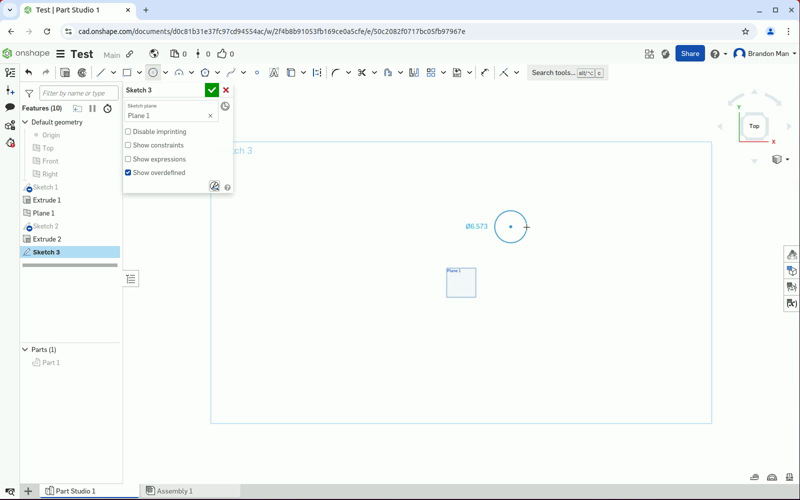
click(526, 226)
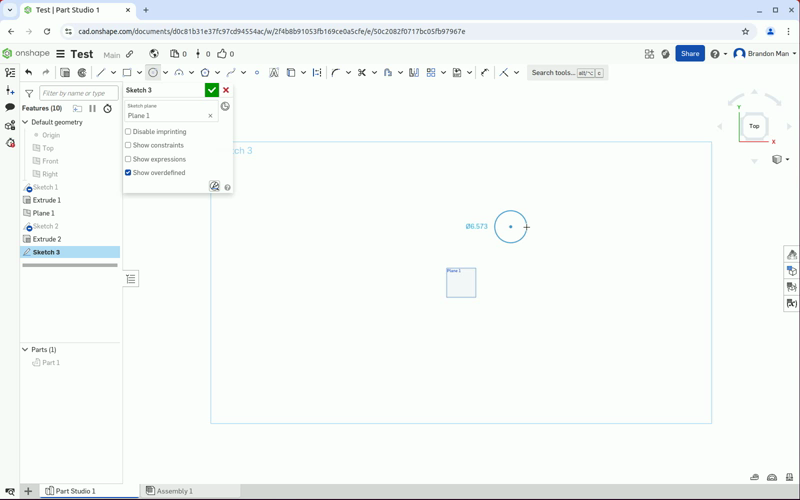
key(esc)
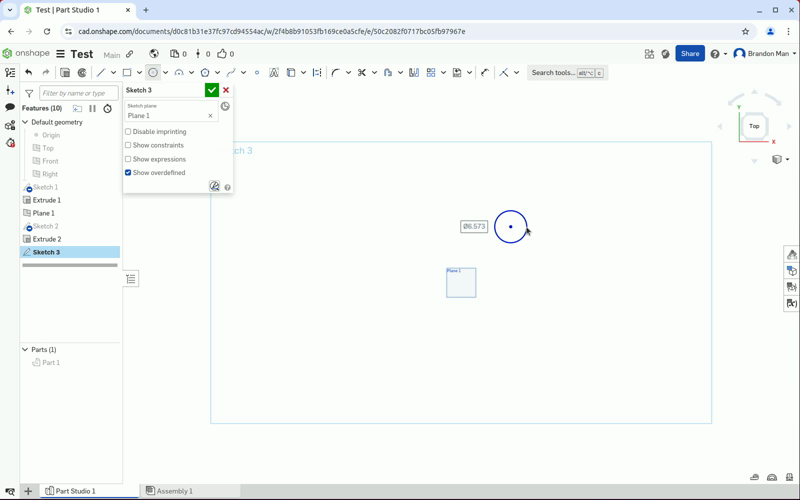
mouse_move(516, 217)
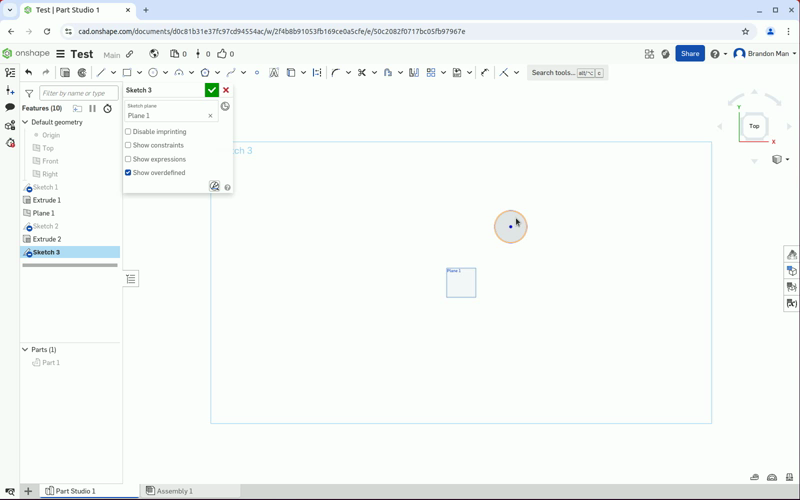
scroll(6)
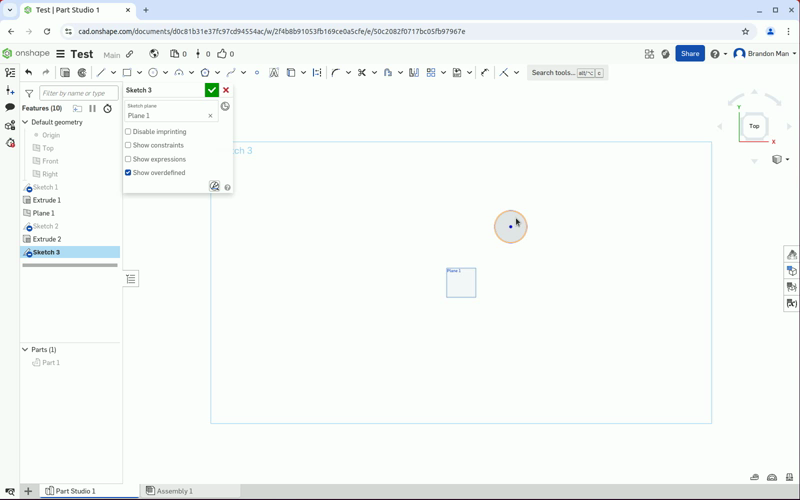
scroll(6)
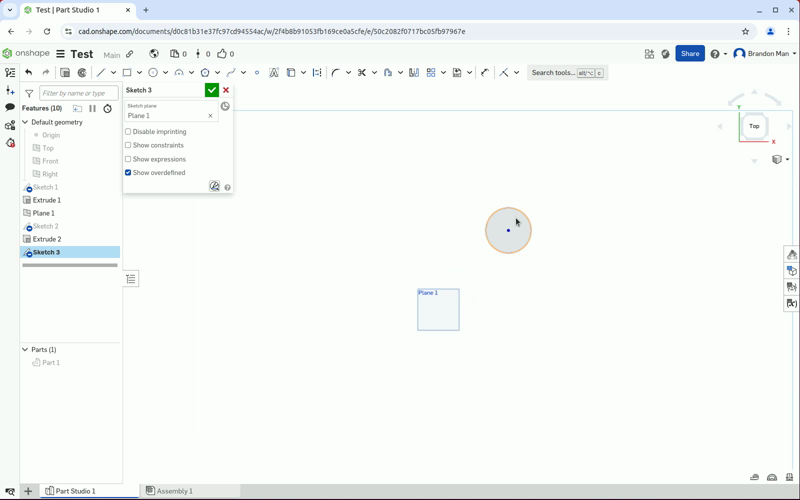
scroll(6)
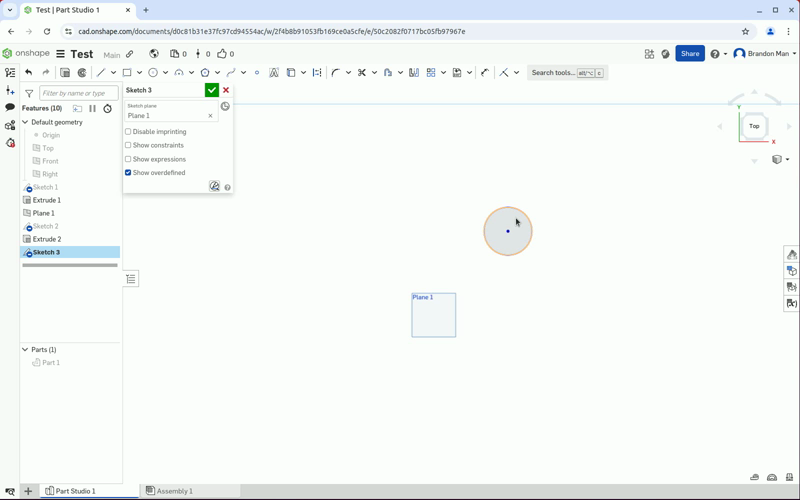
scroll(6)
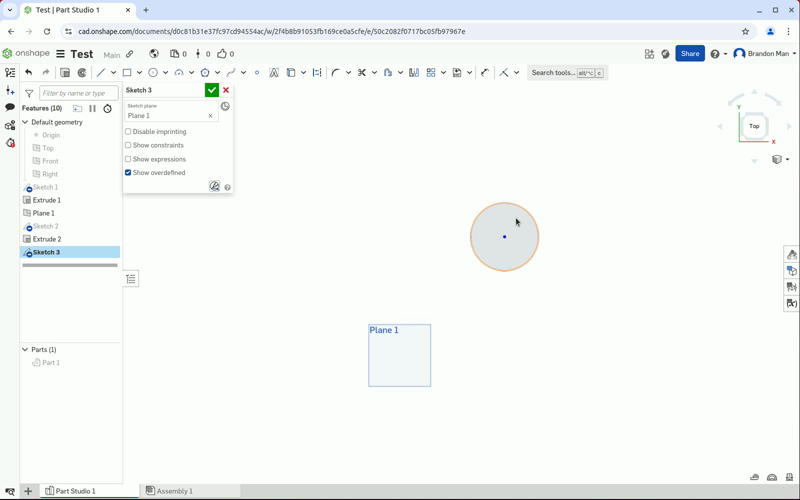
scroll(6)
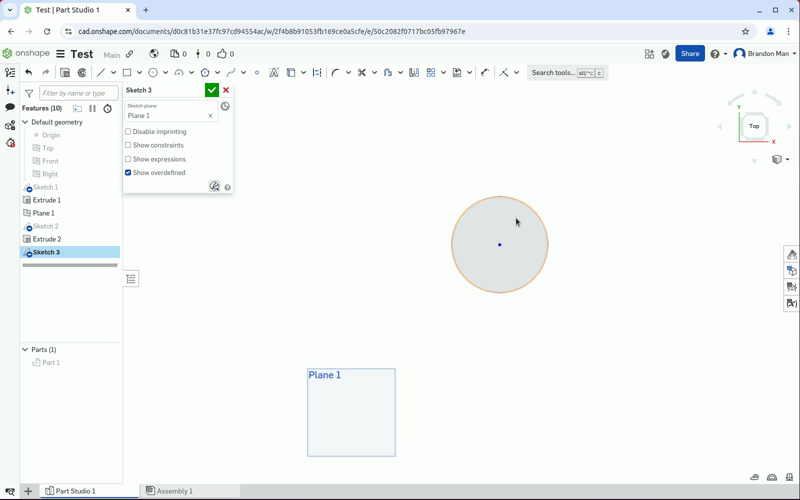
scroll(6)
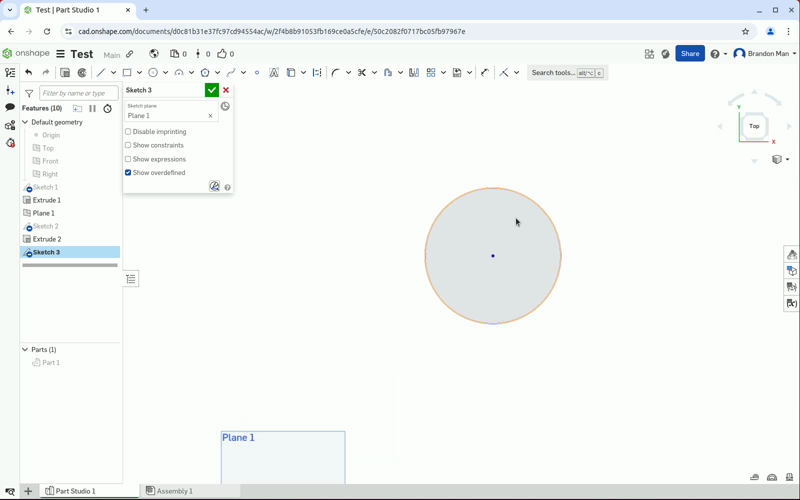
scroll(6)
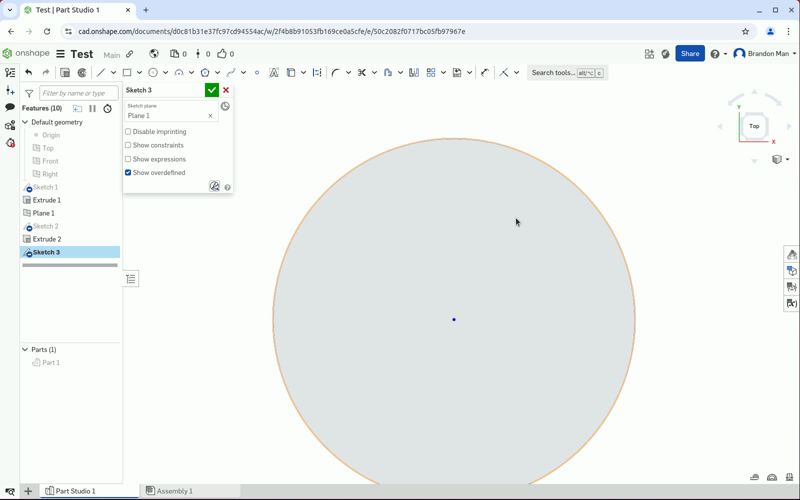
click(516, 217)
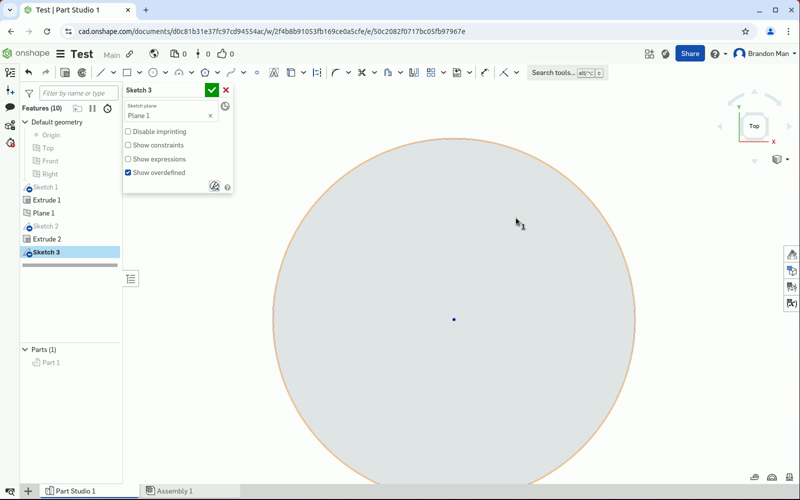
scroll(-6)
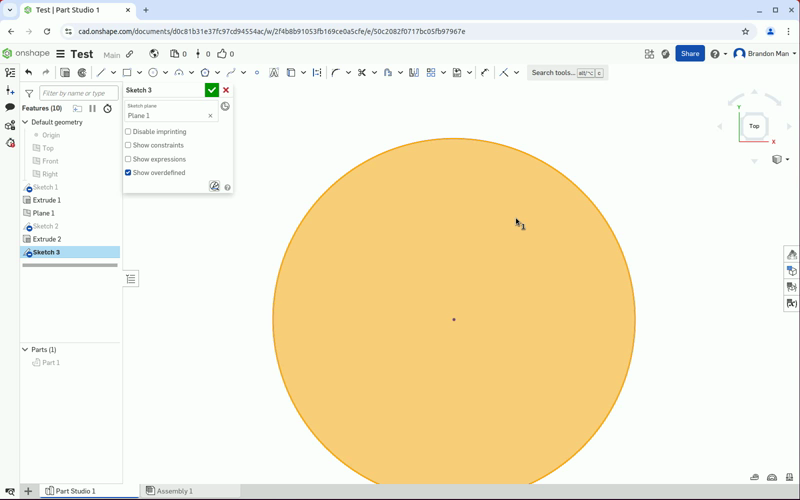
scroll(-6)
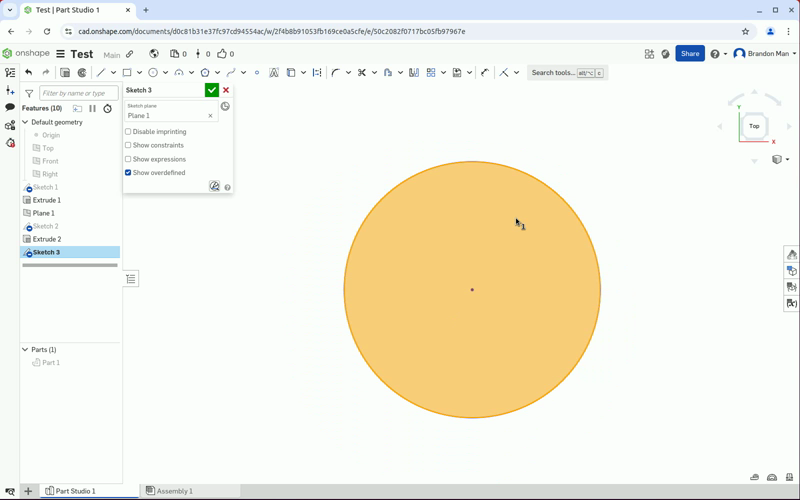
scroll(-6)
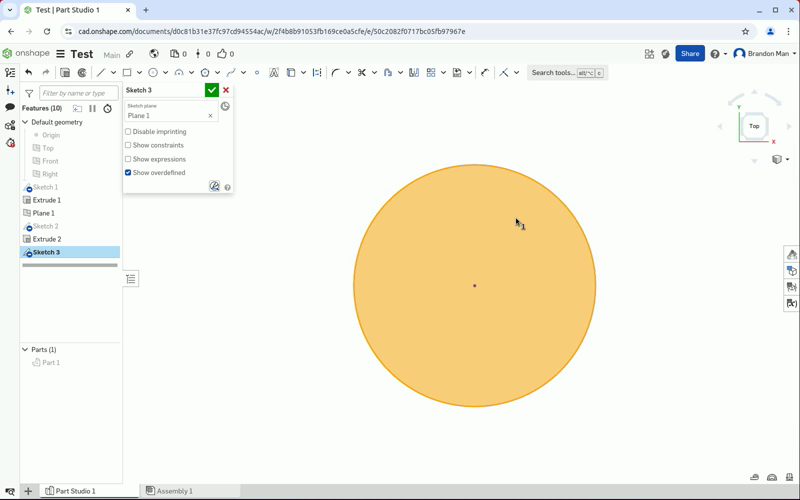
scroll(-6)
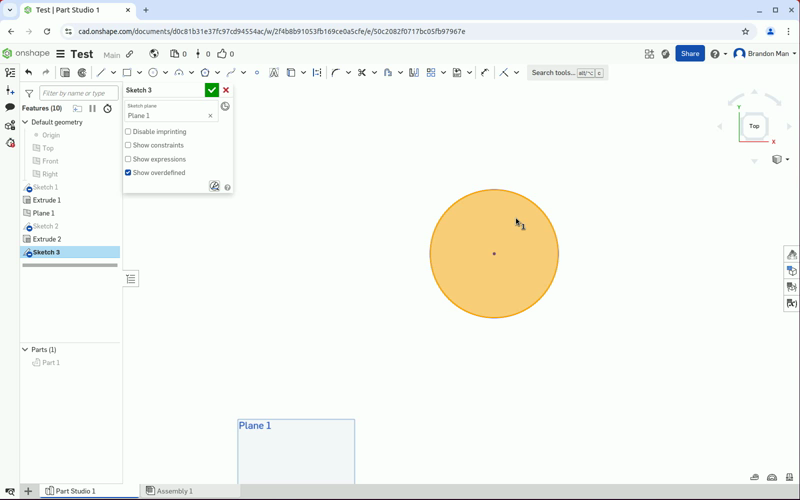
scroll(-6)
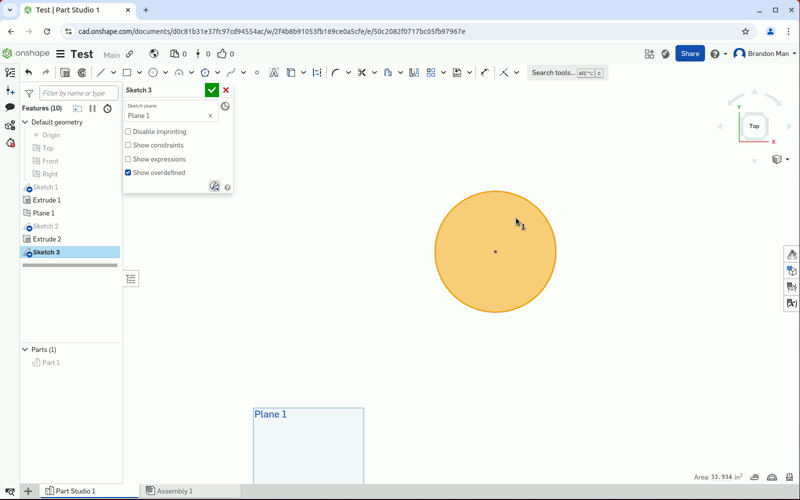
scroll(-6)
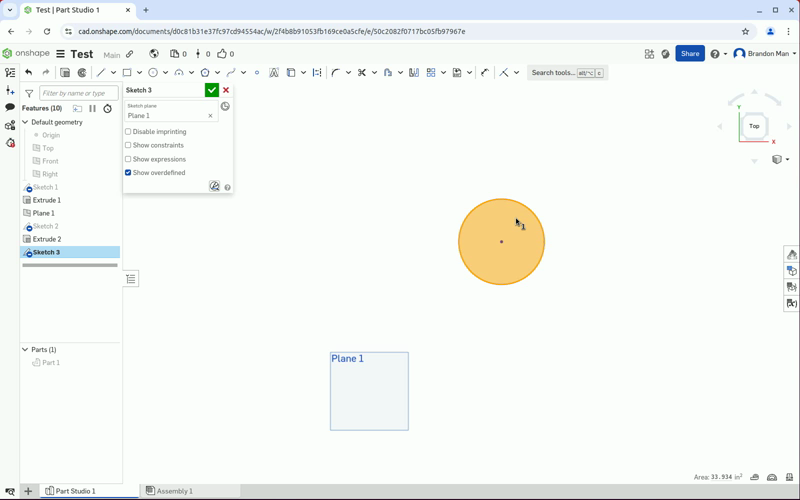
scroll(-6)
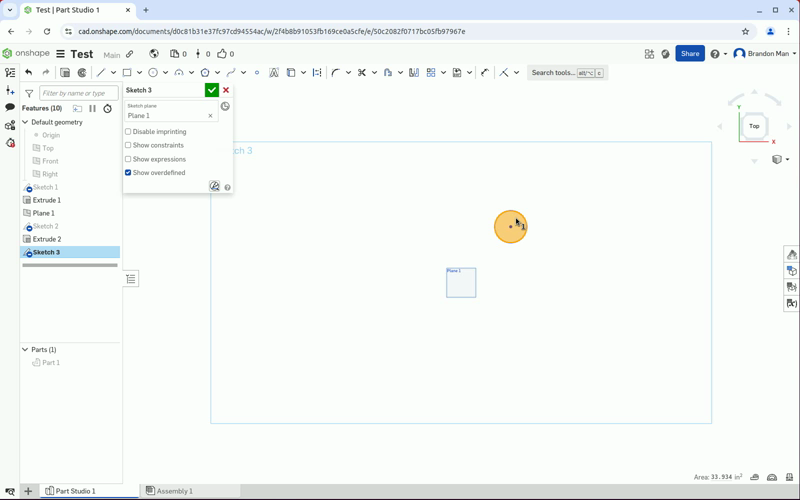
mouse_move(73, 352)
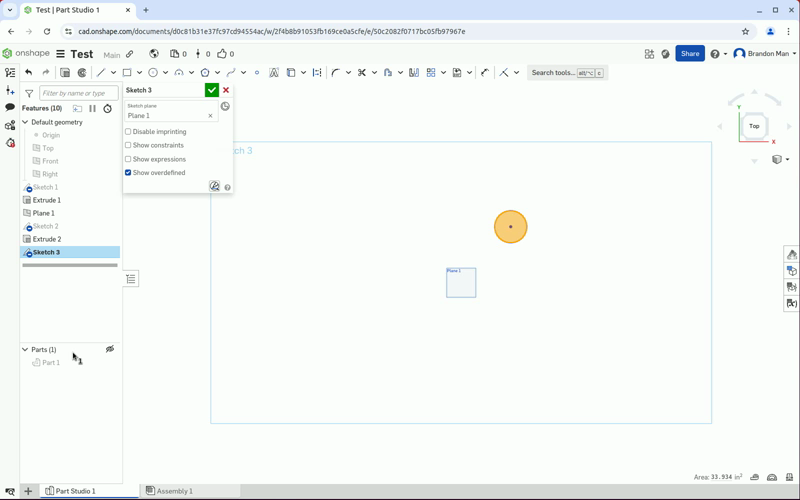
key(shift+y)
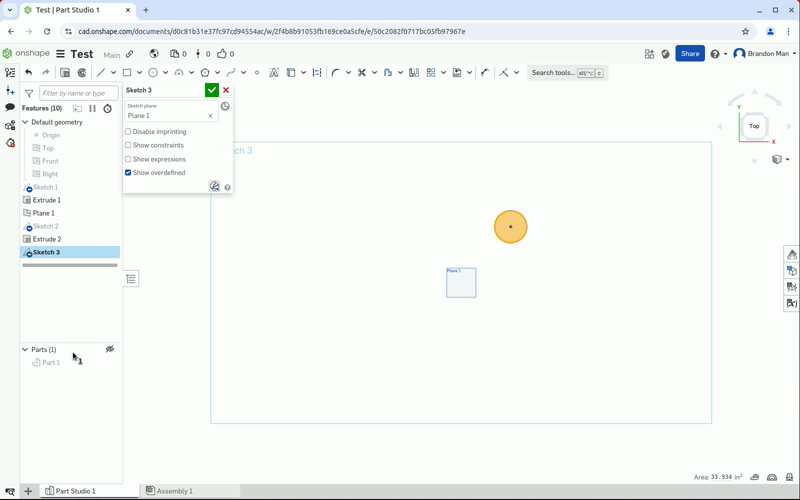
key(shift+e)
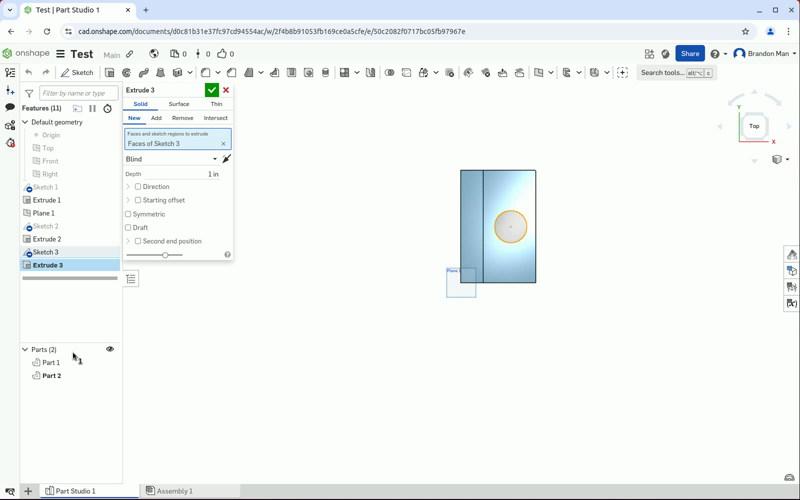
mouse_move(143, 106)
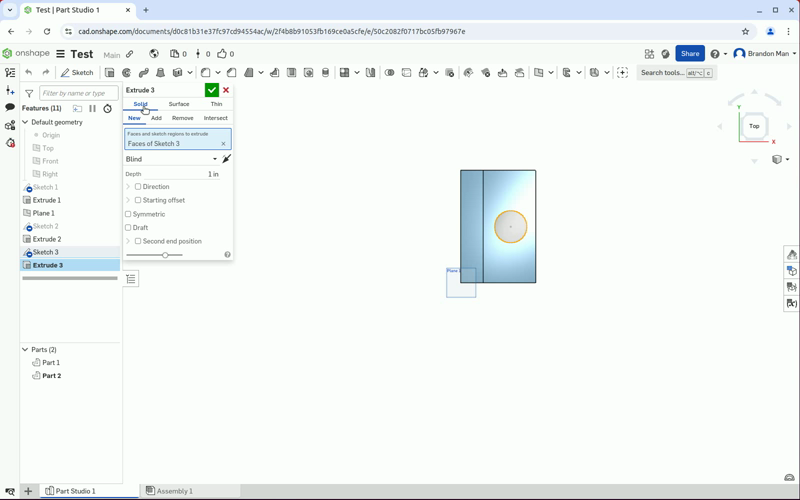
click(143, 106)
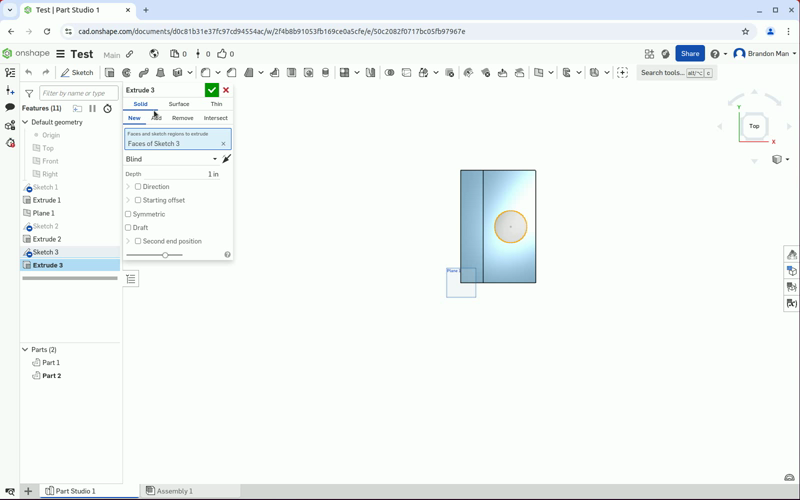
mouse_move(186, 120)
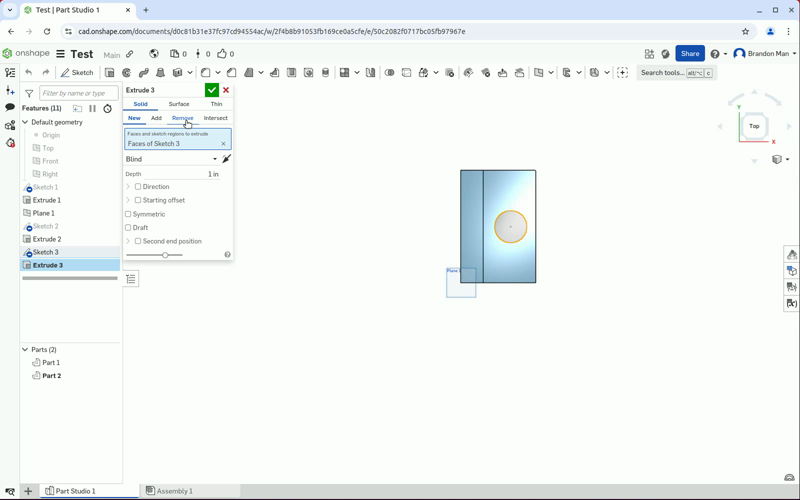
click(186, 120)
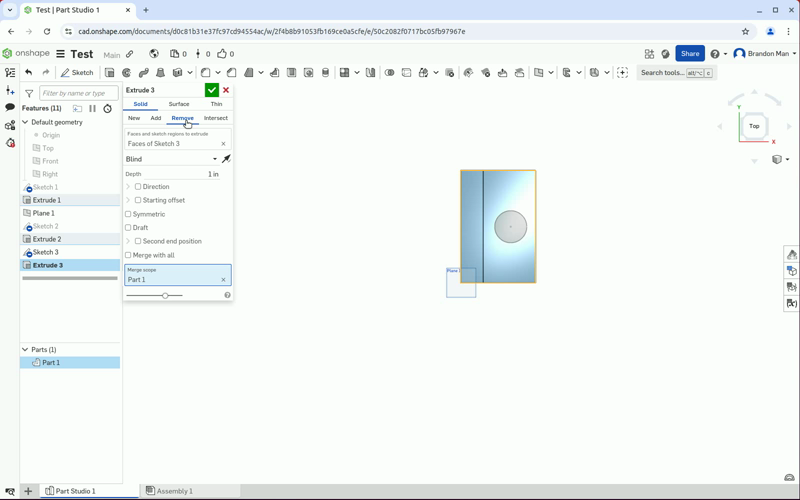
key(tab, 4)
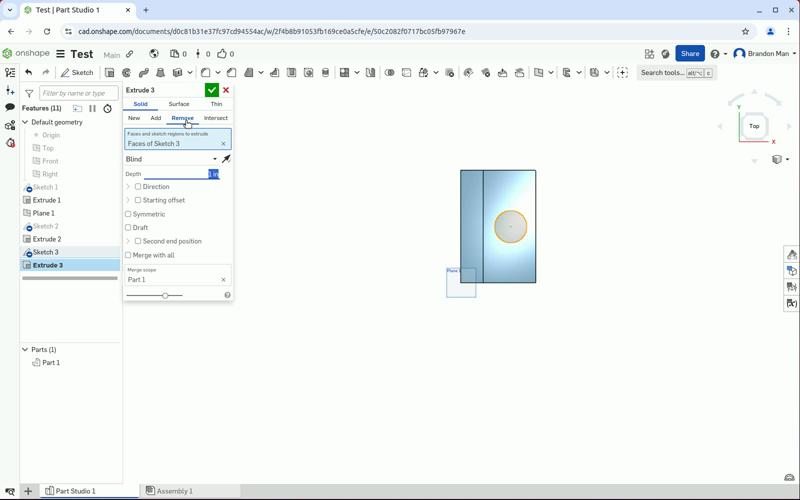
text(30.811)
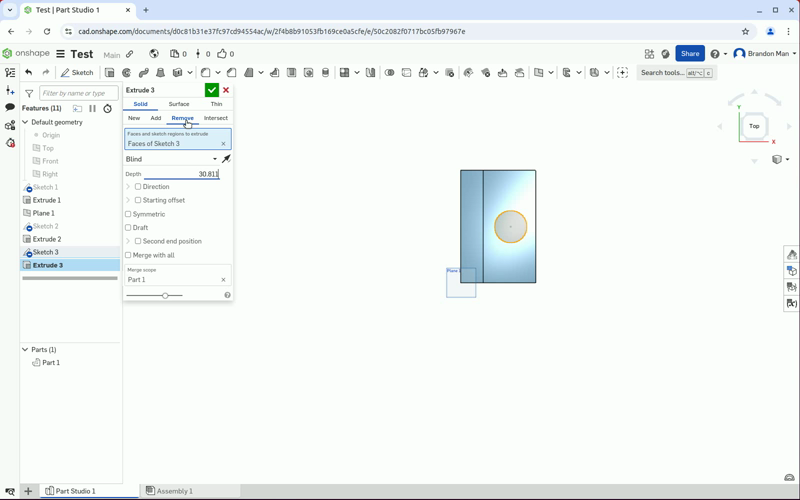
key(tab, 6)
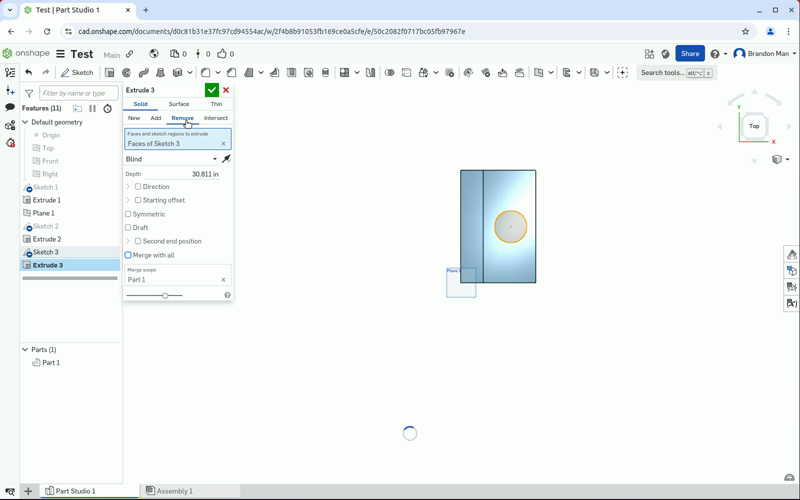
key(space)
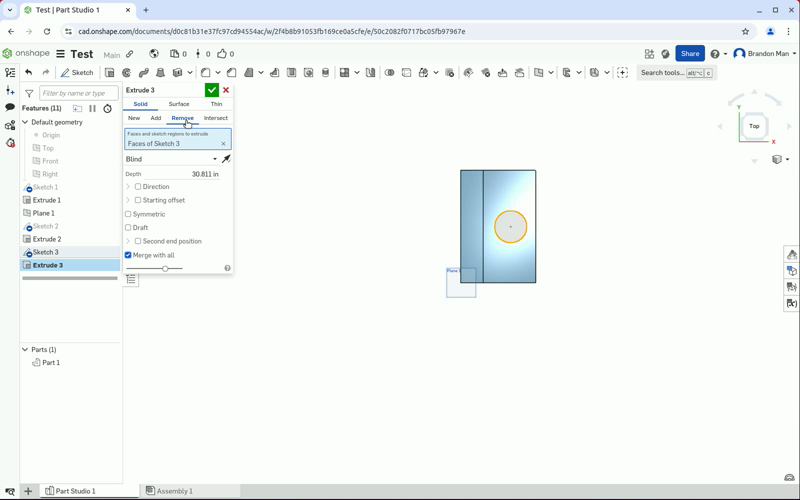
key(enter)
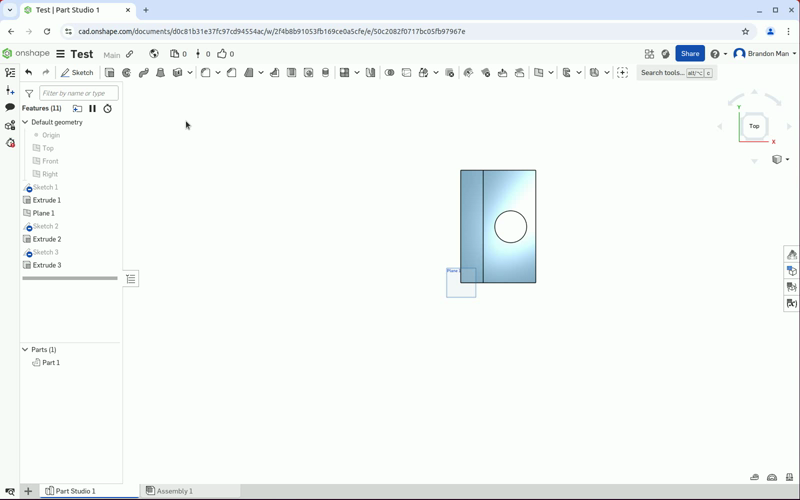
key(shift+h)
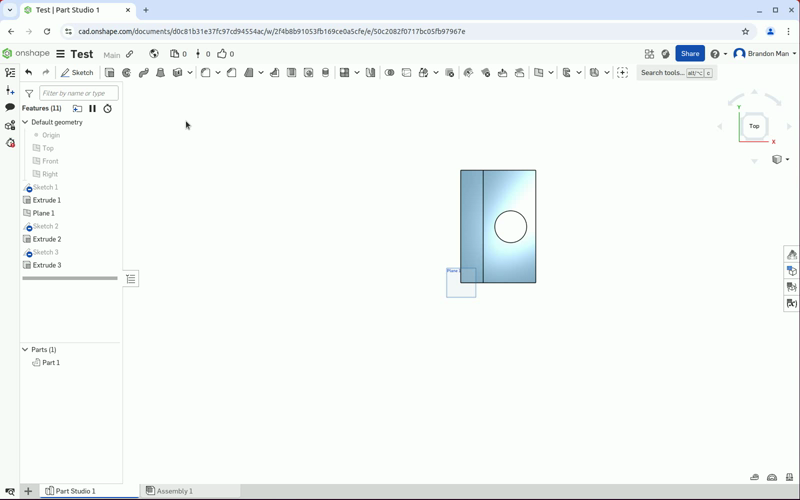
key(shift+h)
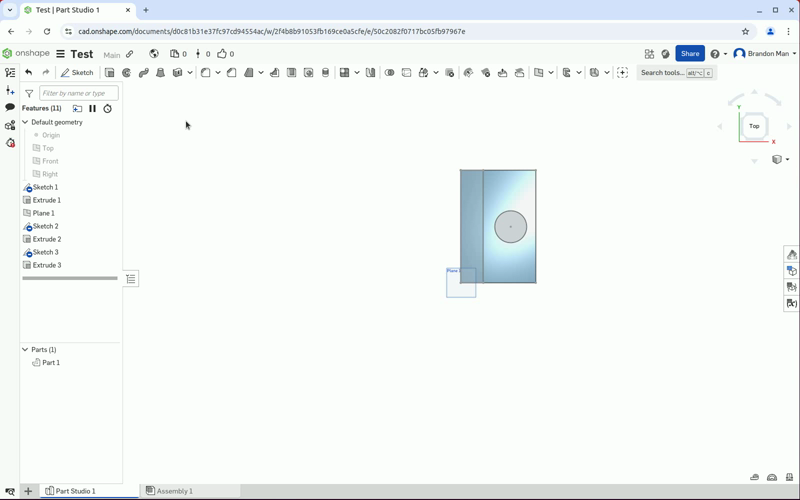
key(shift+7)
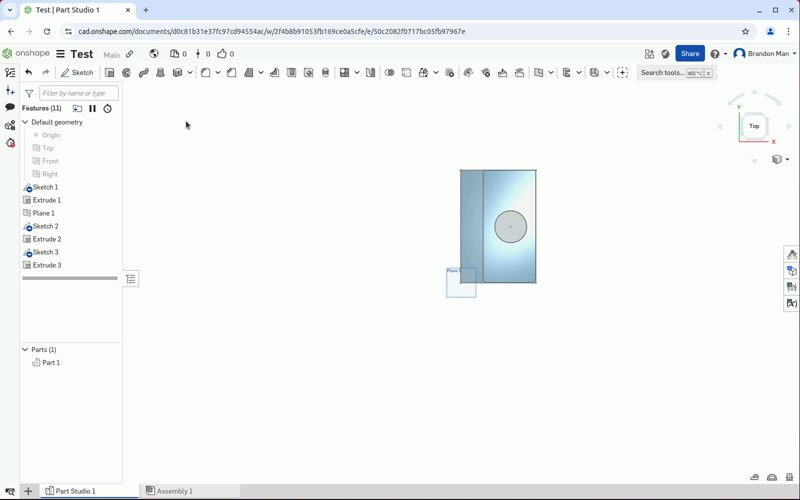
key(up, 3)
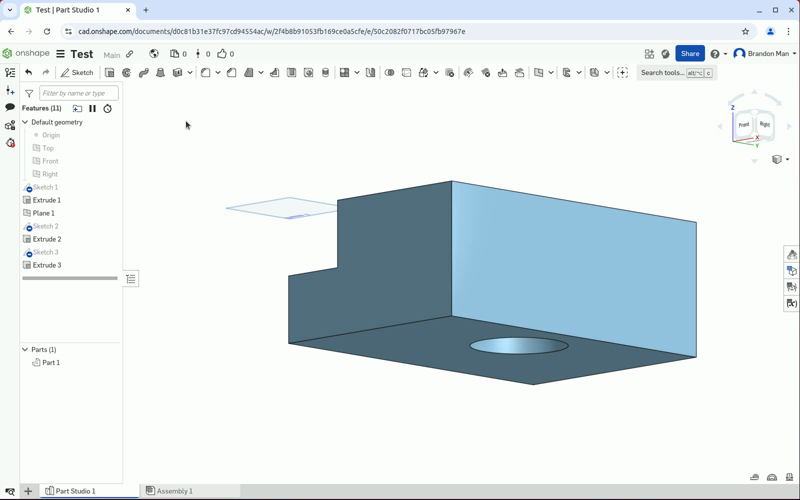
key(left, 3)
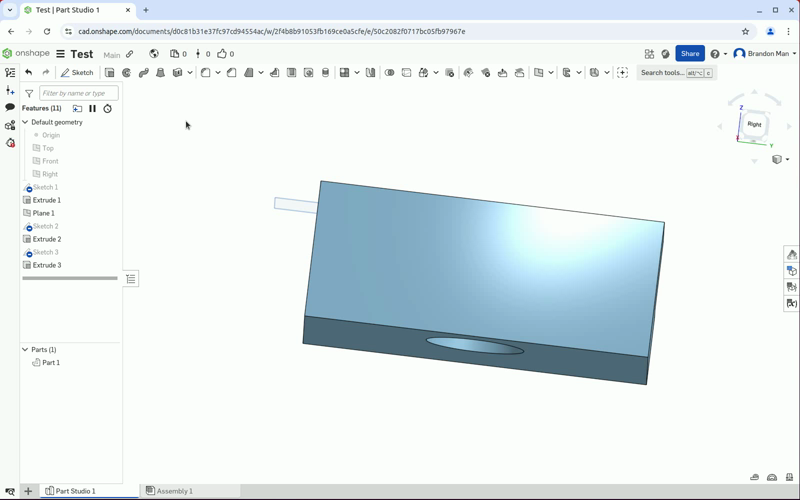
key(right, 3)
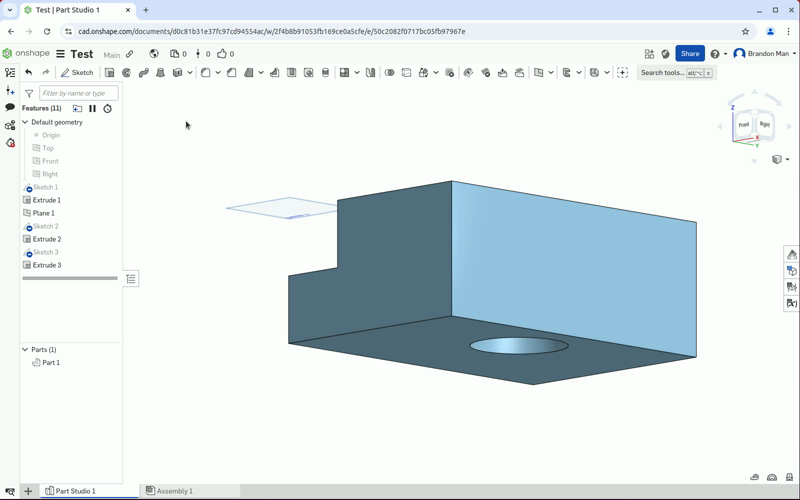
key(down, 3)
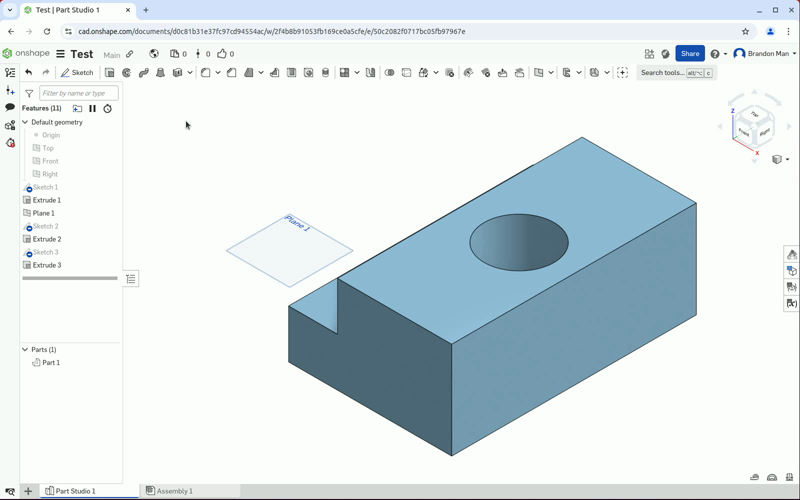
mouse_move(73, 189)
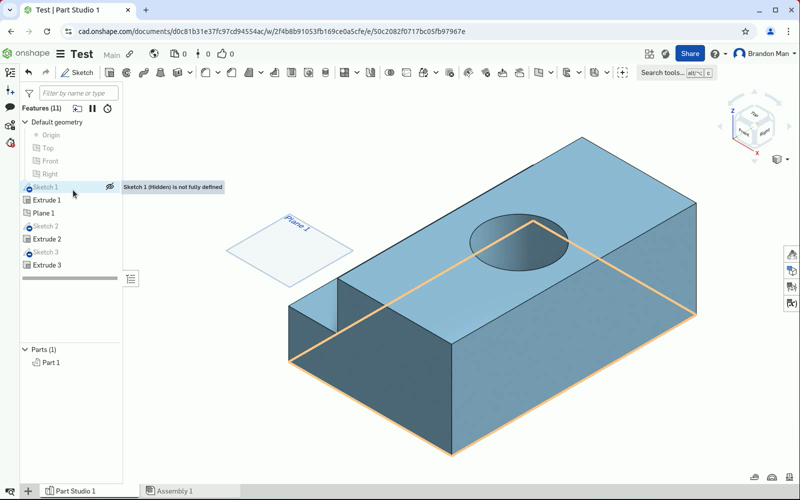
click(73, 189)